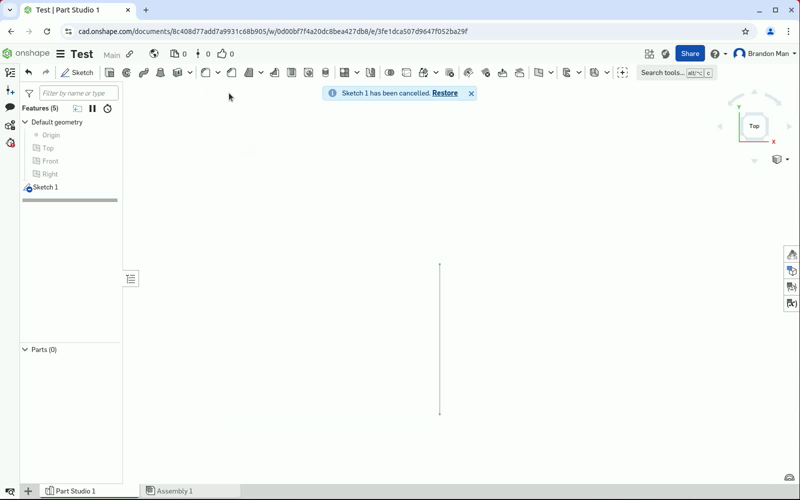
key(shift+h)
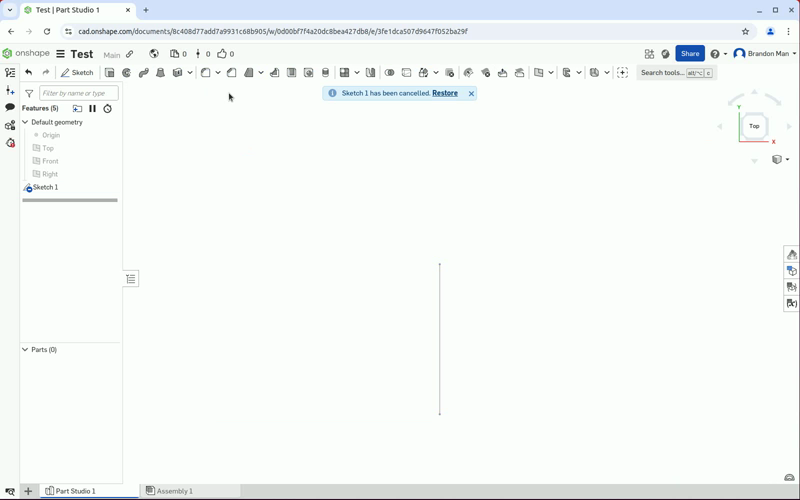
key(shift+s)
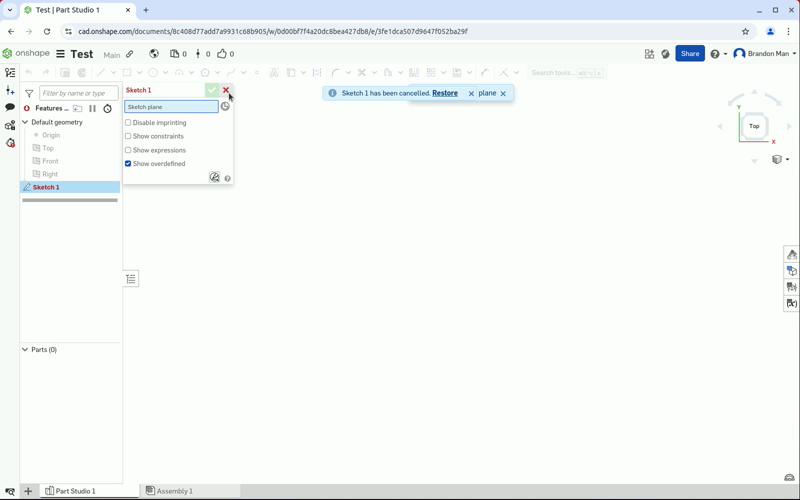
mouse_move(73, 150)
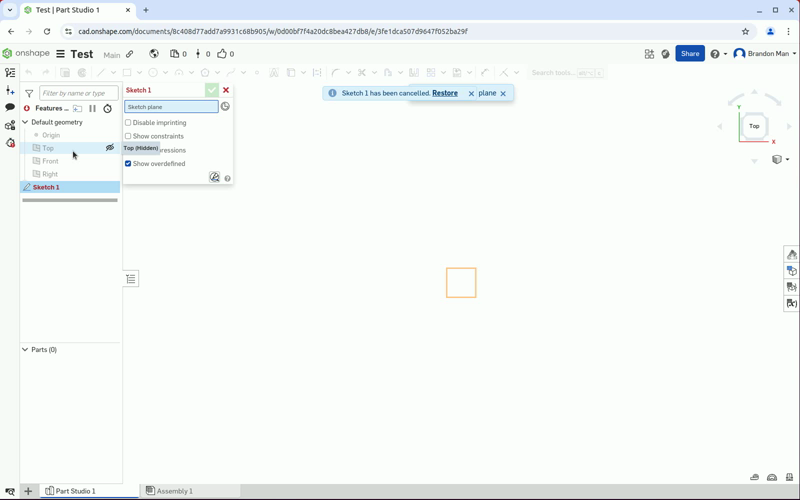
click(73, 150)
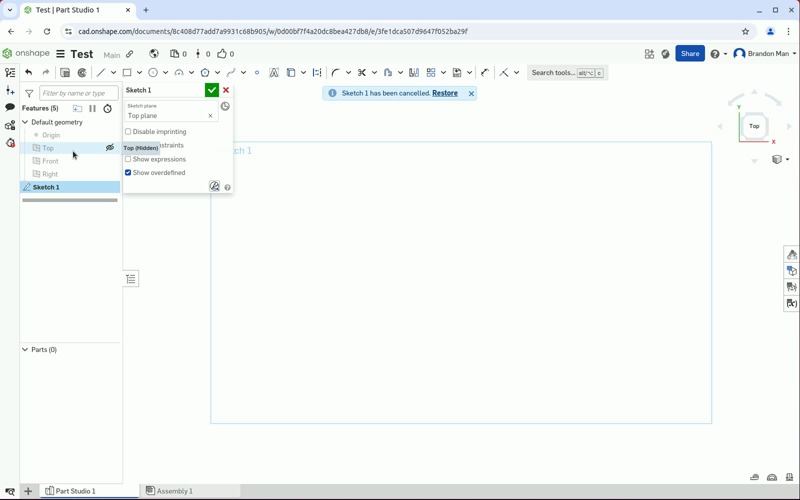
mouse_move(73, 352)
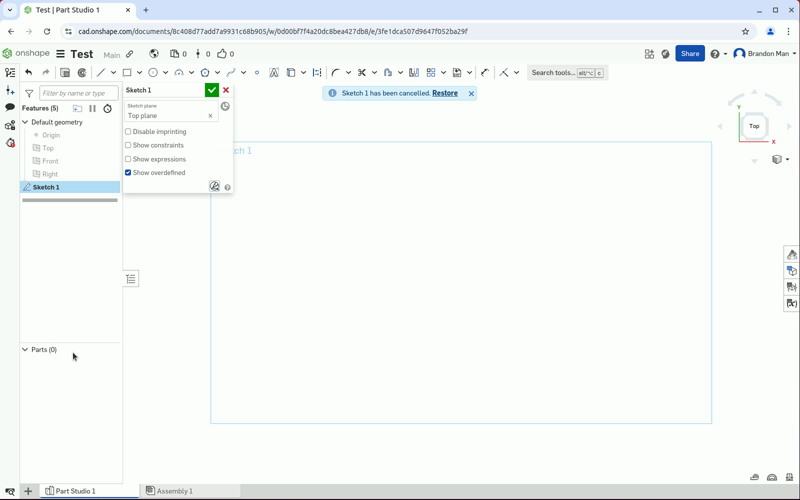
key(y)
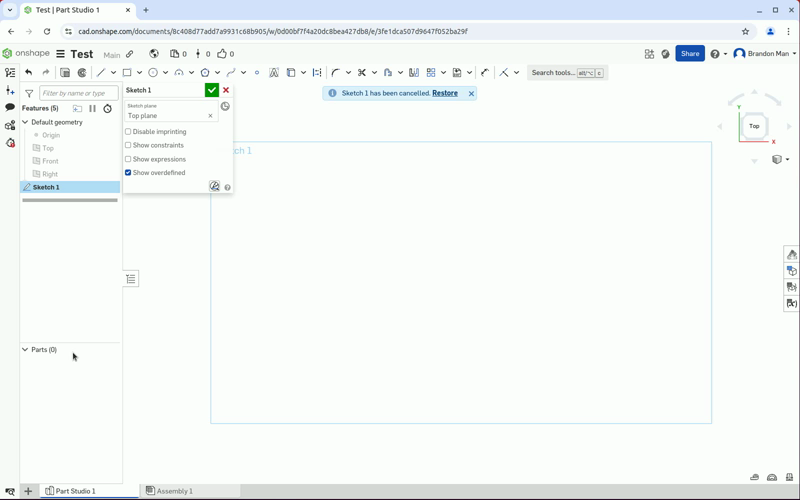
key(c)
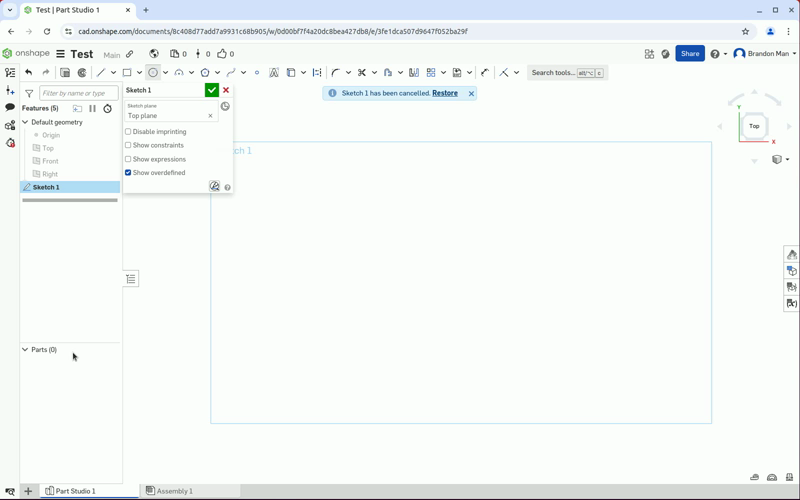
key_down(shift)
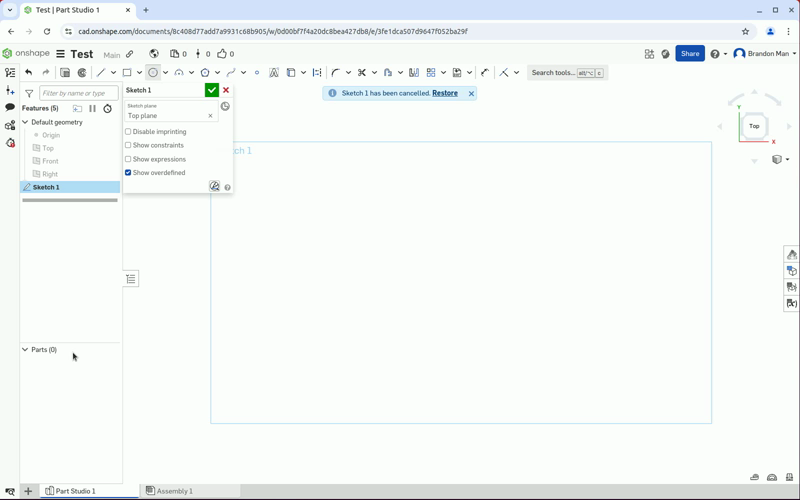
mouse_move(460, 282)
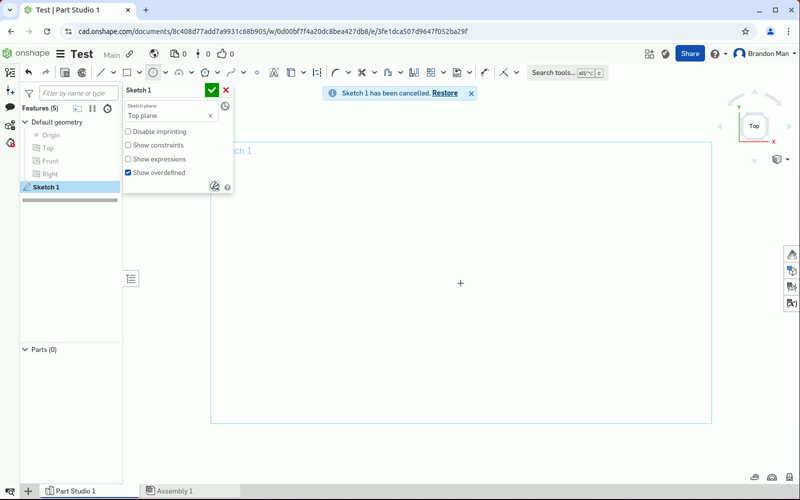
click(460, 282)
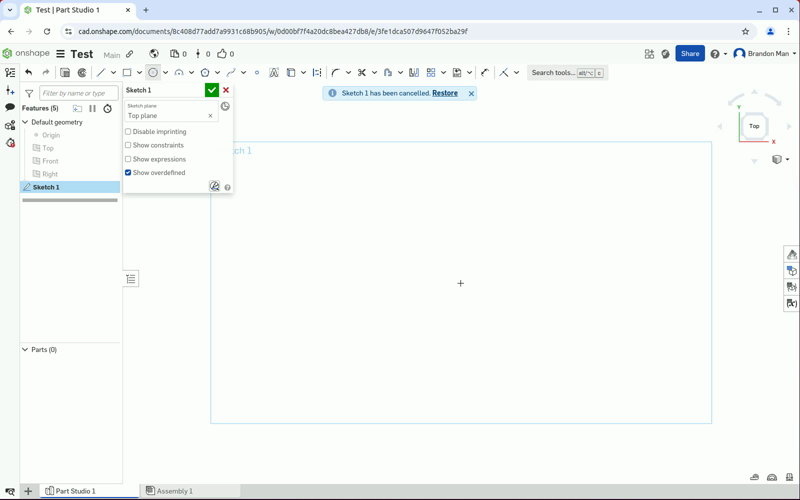
key_up(shift)
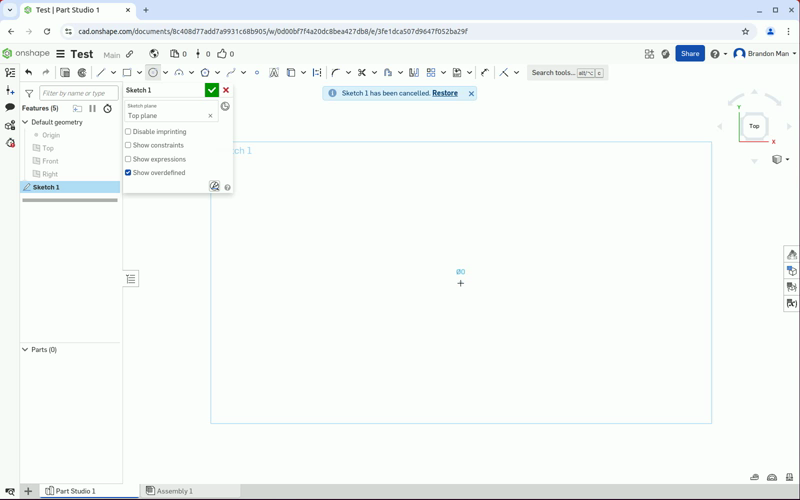
mouse_move(476, 282)
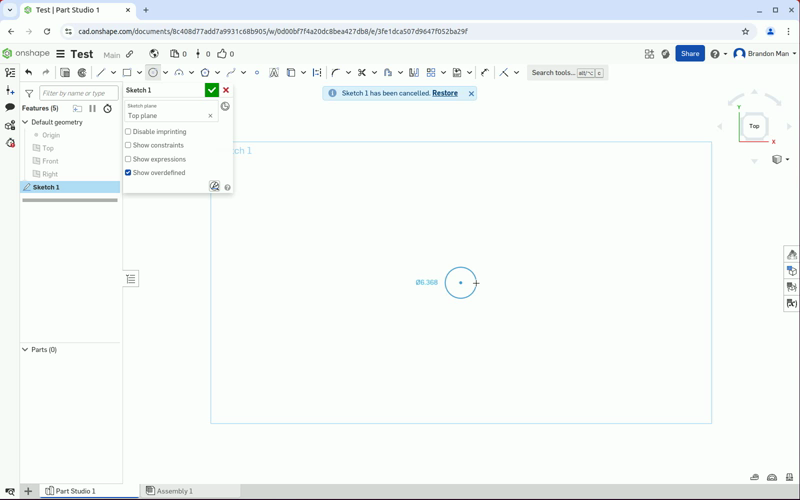
click(476, 282)
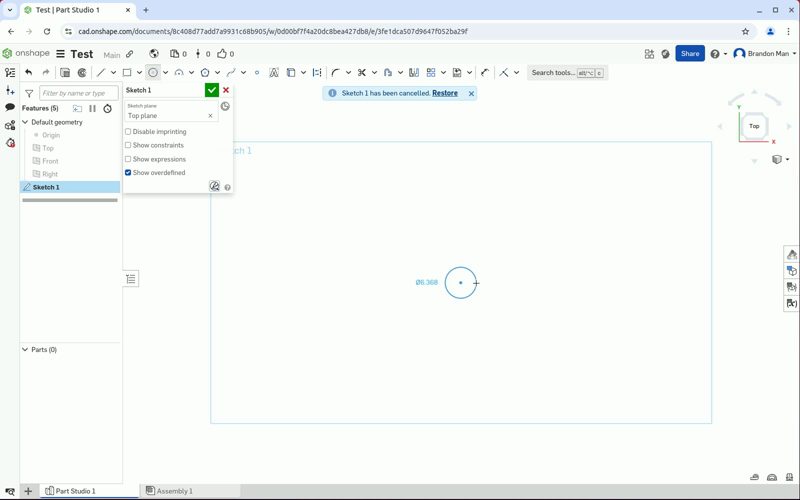
key(esc)
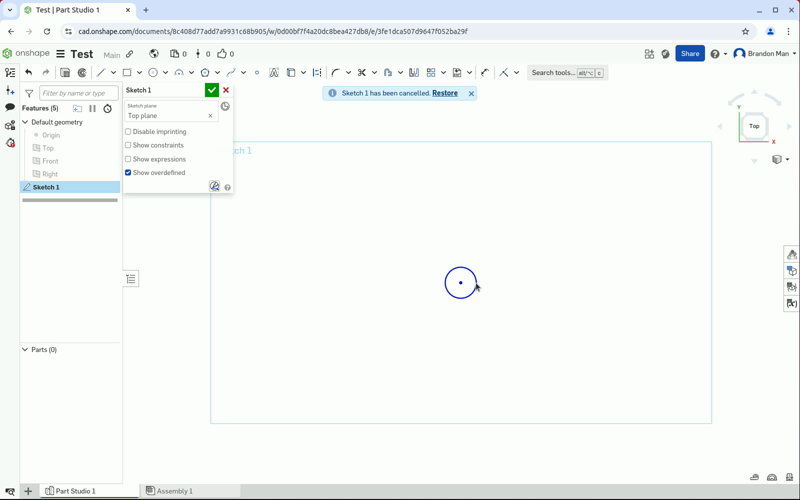
mouse_move(456, 296)
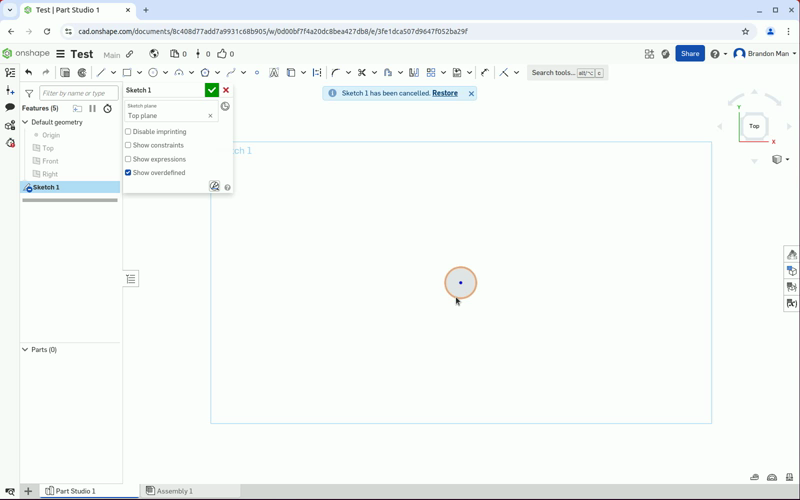
scroll(6)
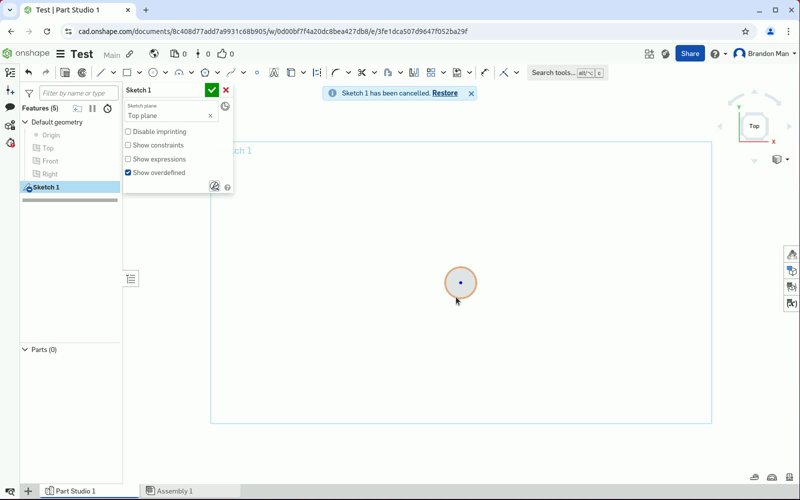
scroll(6)
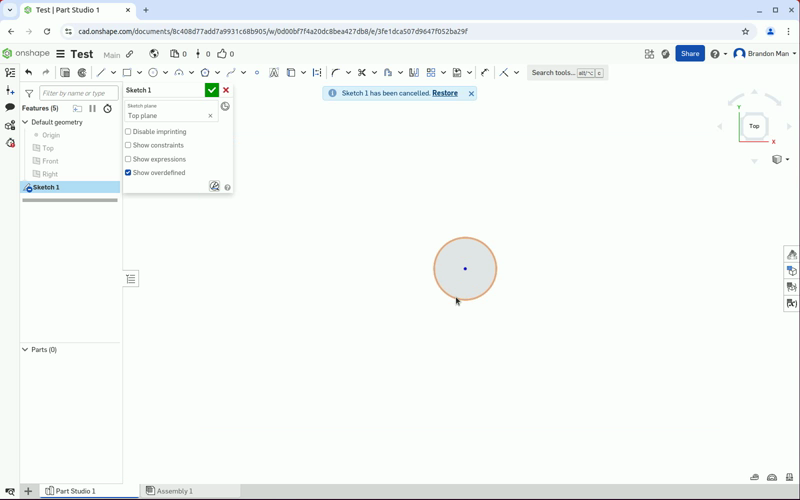
scroll(6)
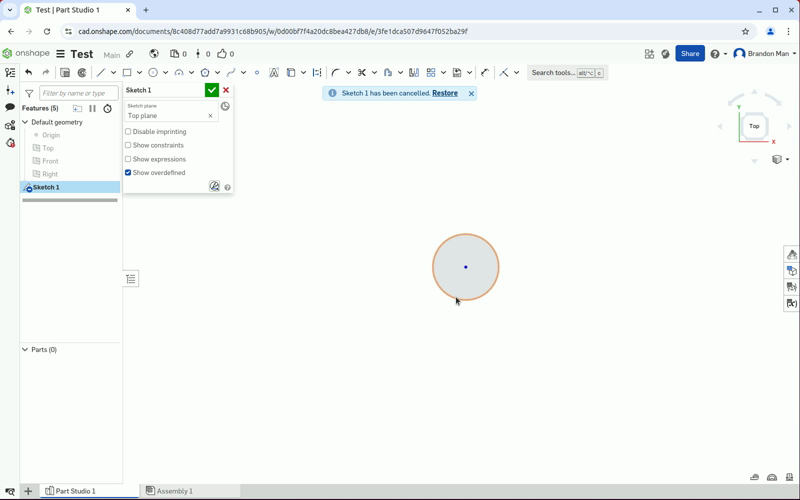
scroll(6)
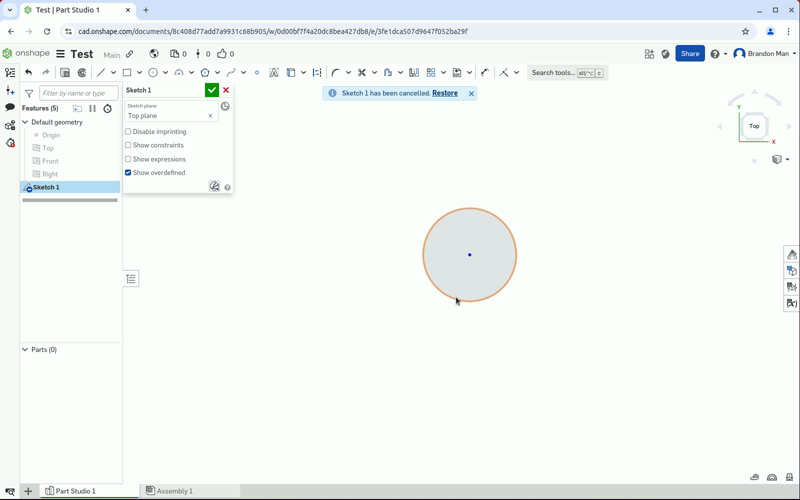
scroll(6)
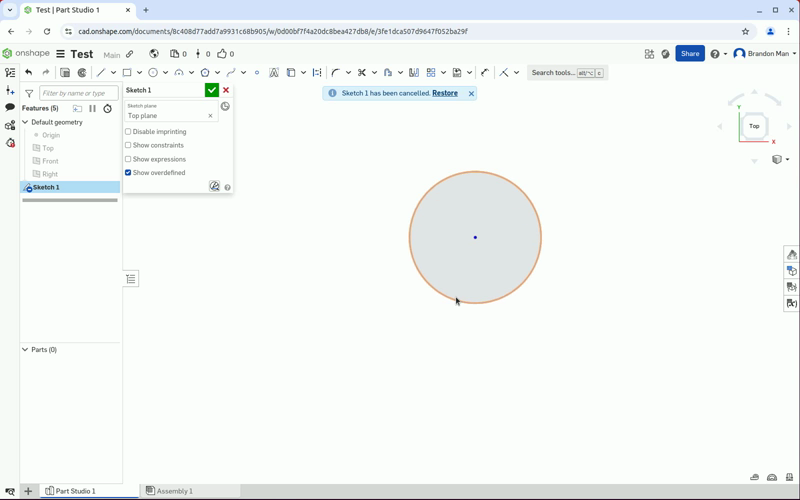
scroll(6)
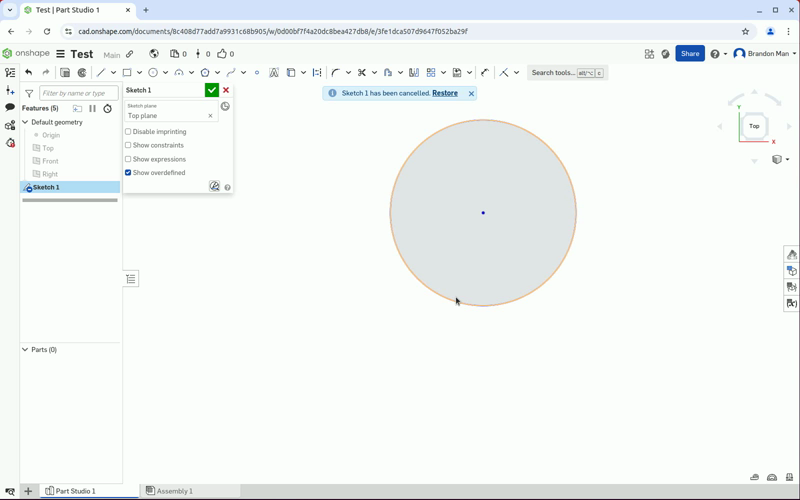
scroll(6)
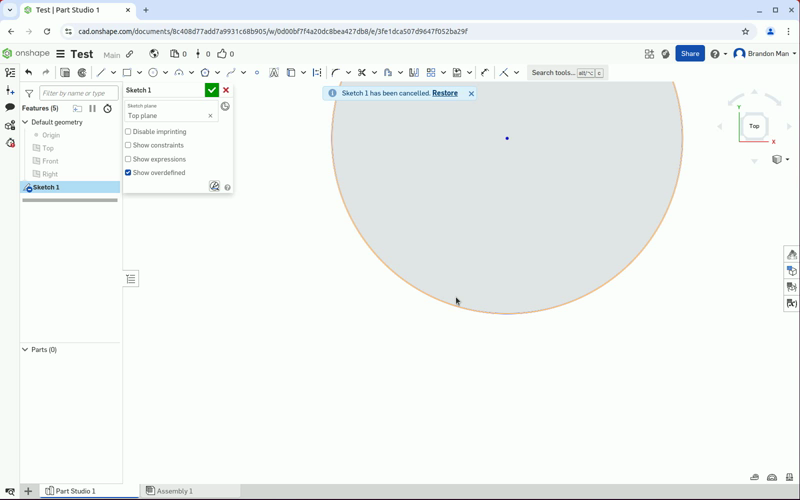
click(456, 296)
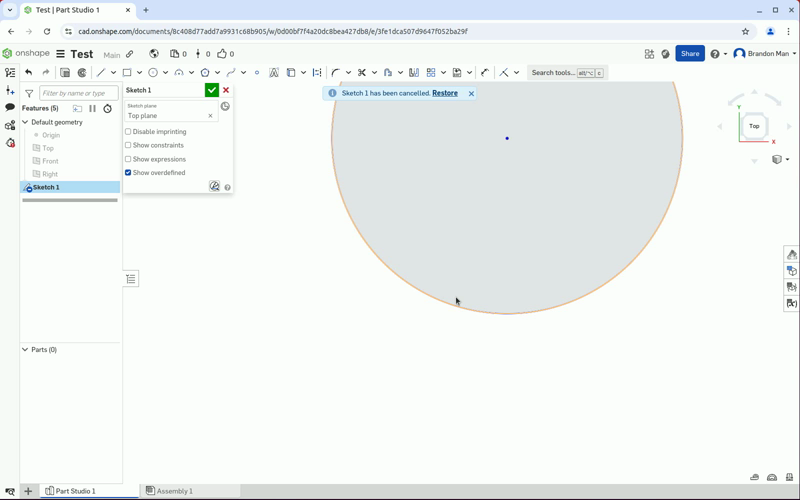
scroll(-6)
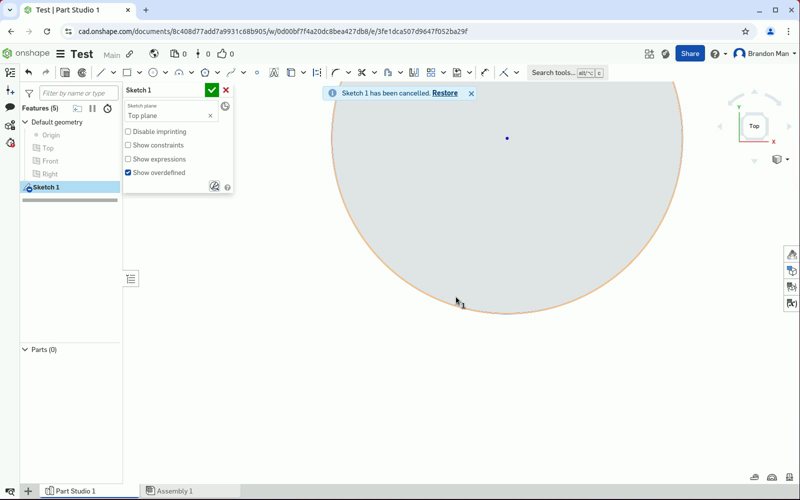
scroll(-6)
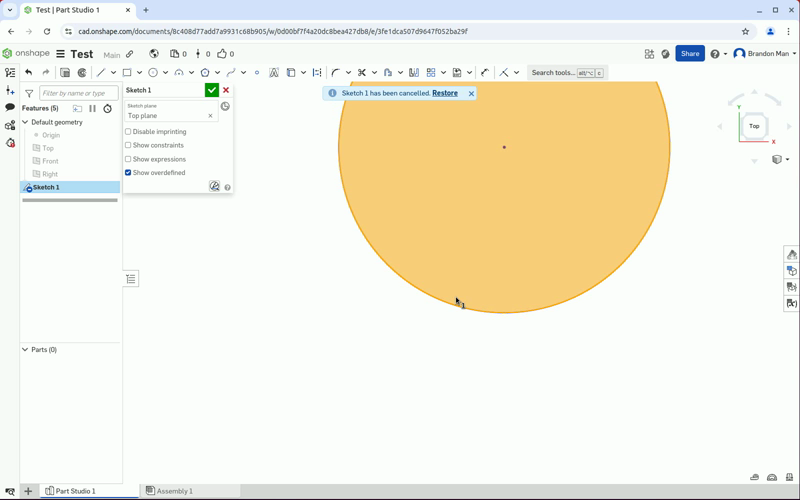
scroll(-6)
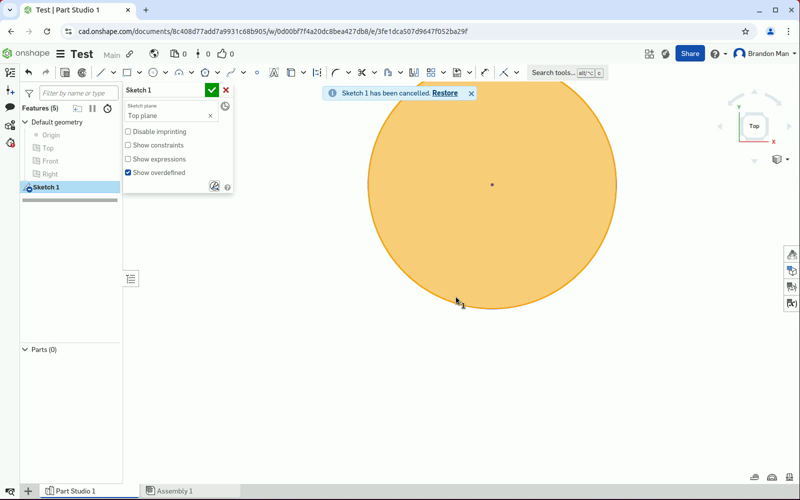
scroll(-6)
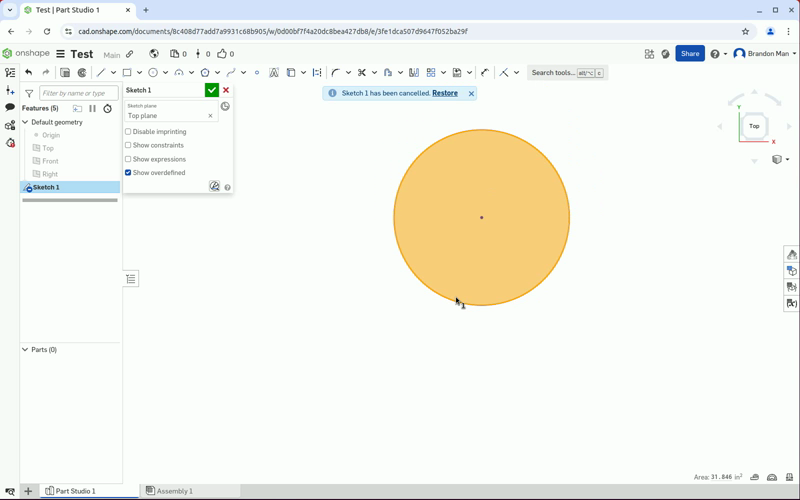
scroll(-6)
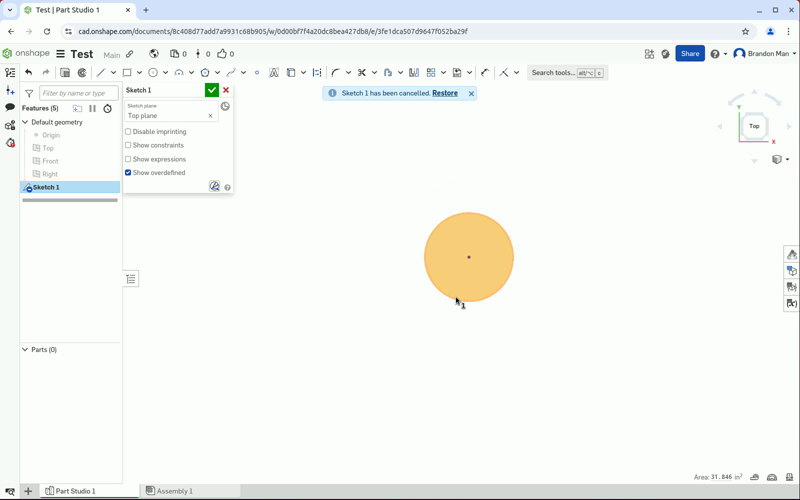
scroll(-6)
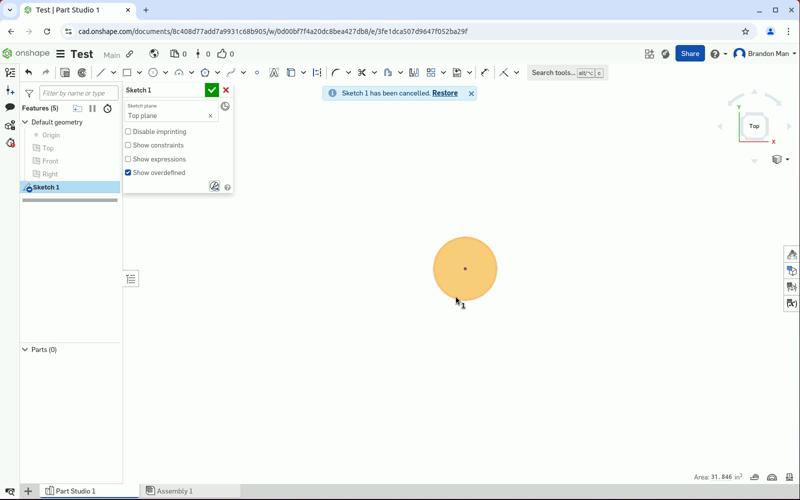
scroll(-6)
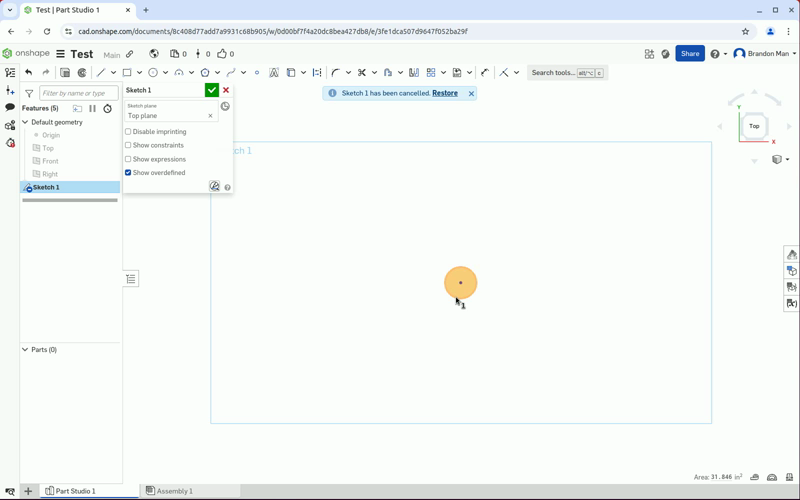
mouse_move(73, 352)
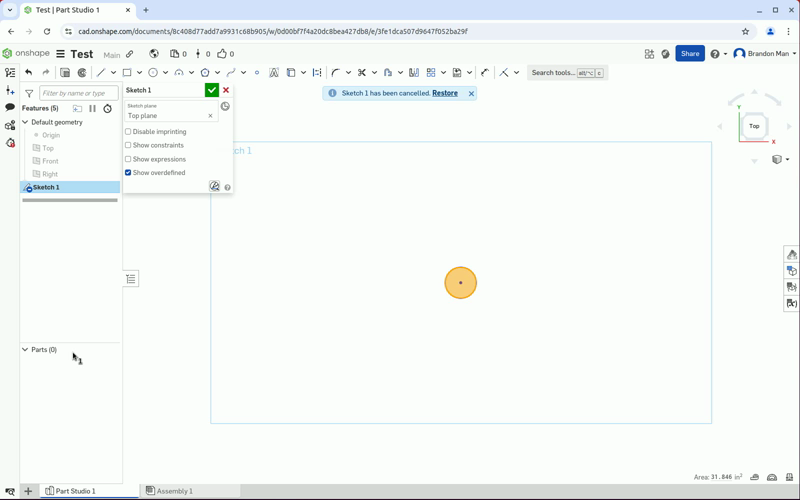
key(shift+y)
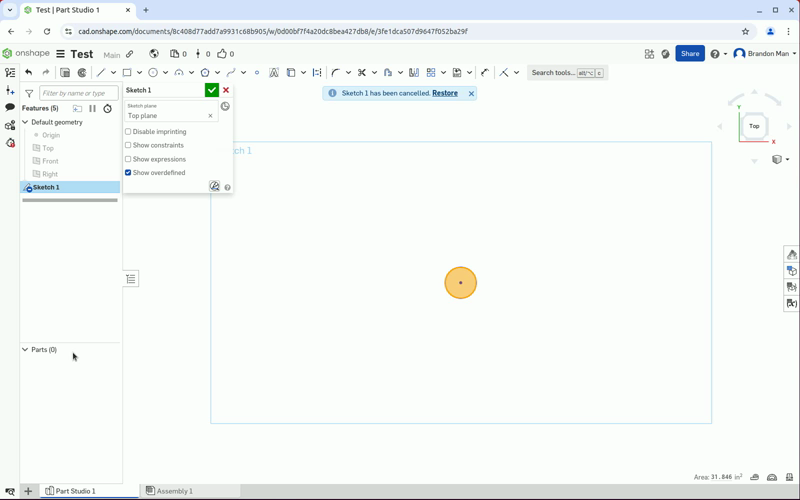
key(shift+e)
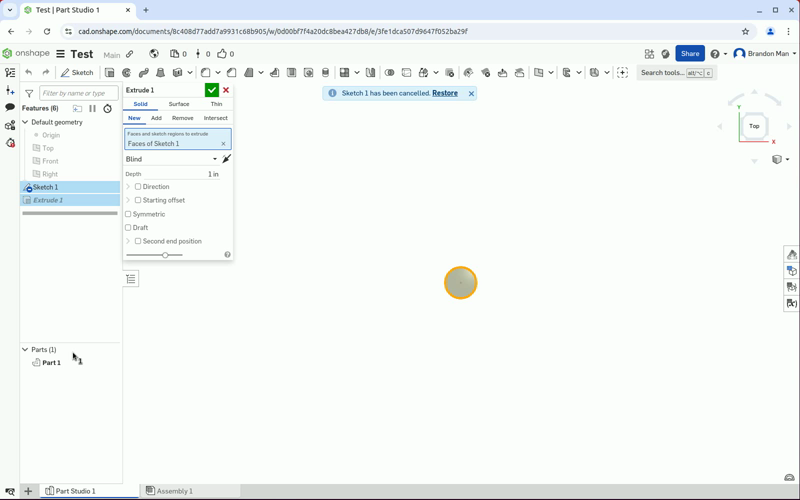
mouse_move(143, 106)
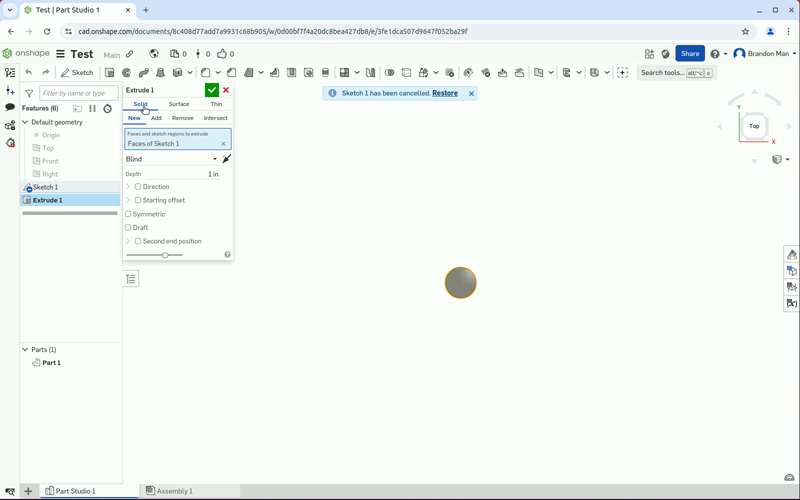
click(143, 106)
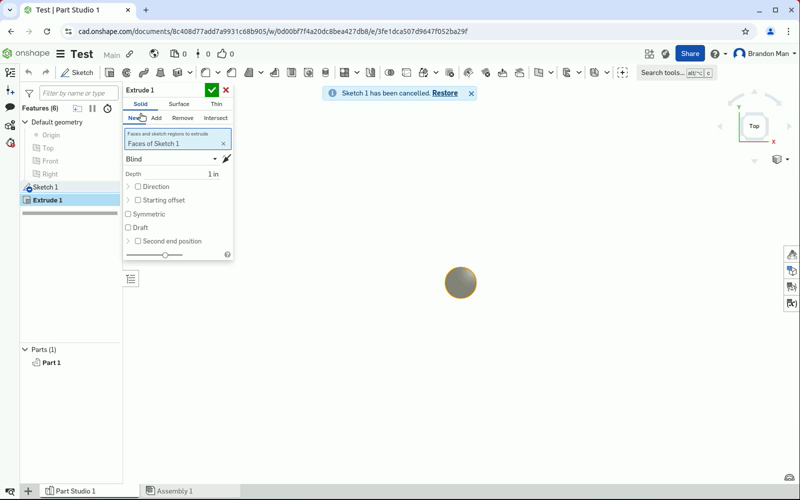
mouse_move(137, 120)
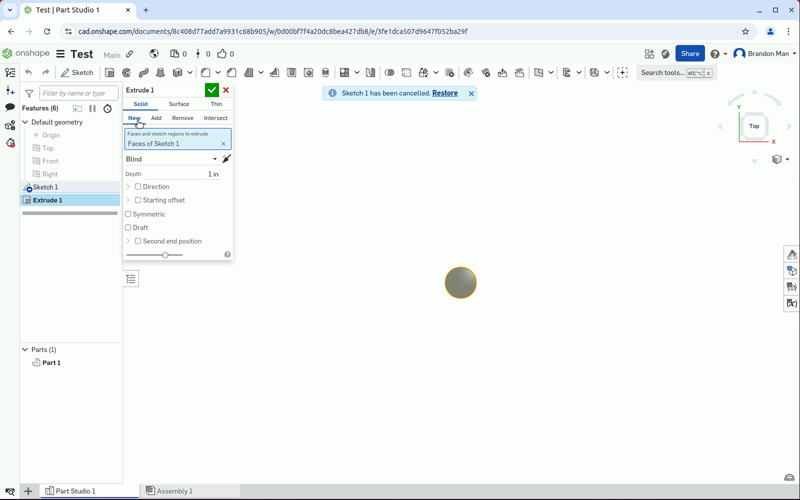
click(137, 120)
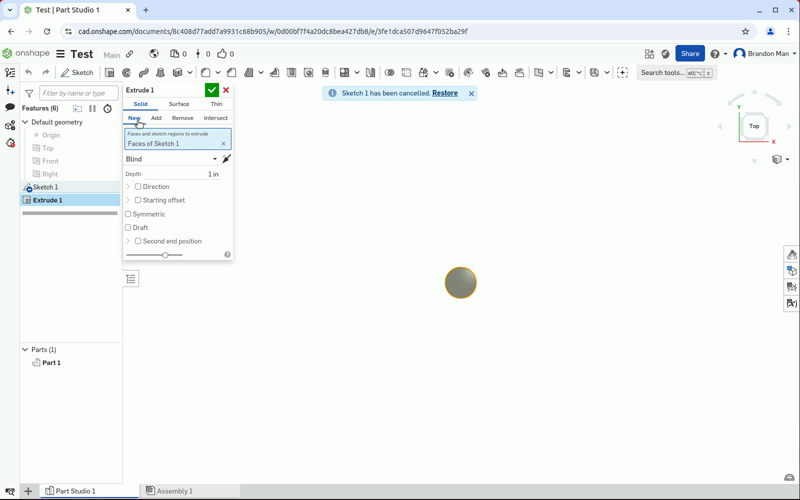
key(tab, 4)
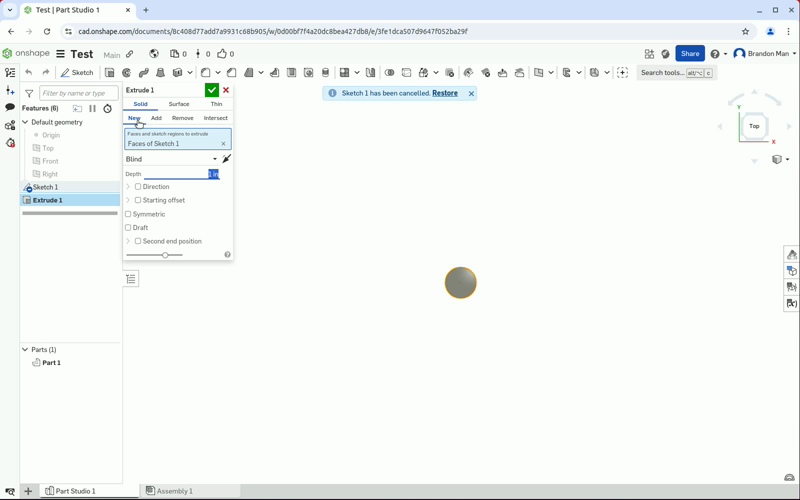
text(20.22)
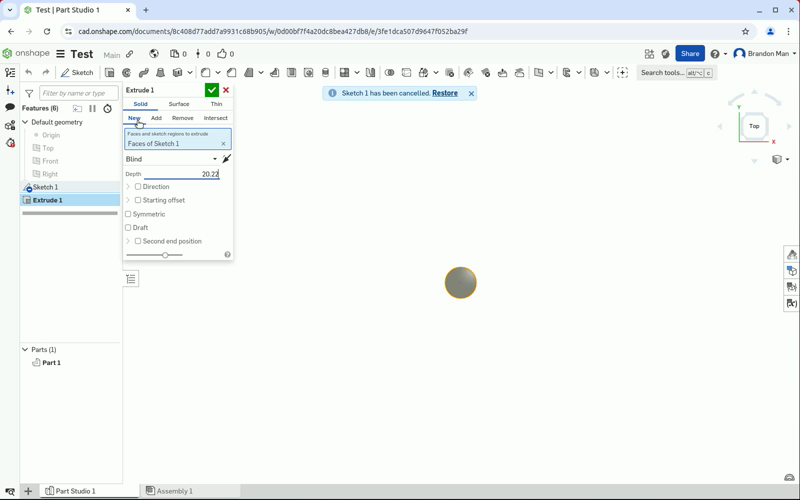
key(enter)
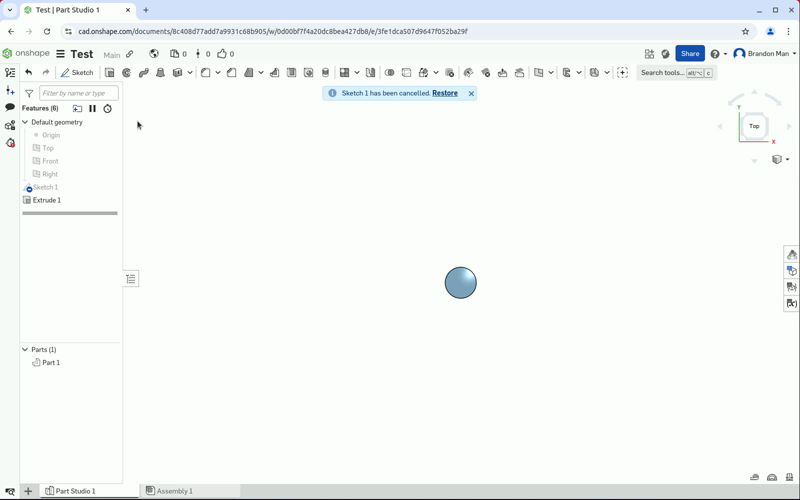
key(shift+h)
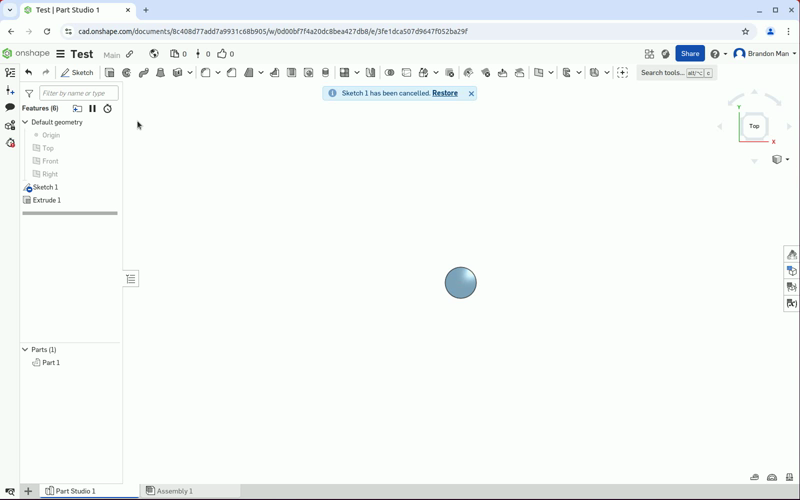
key(shift+h)
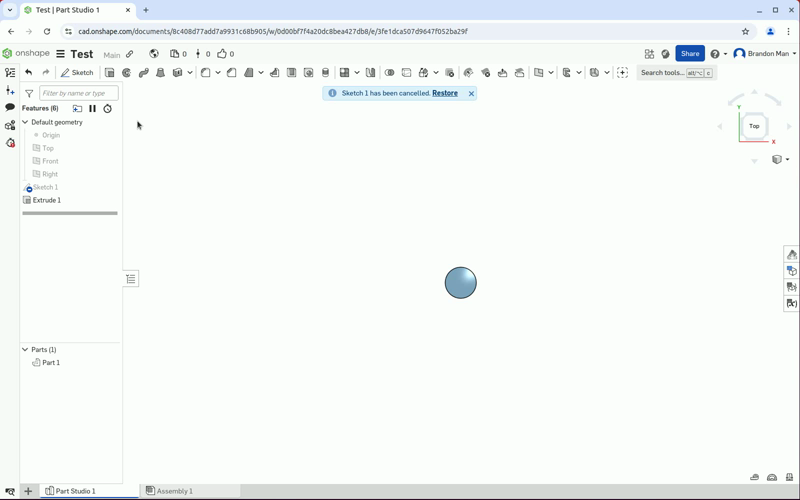
mouse_move(73, 189)
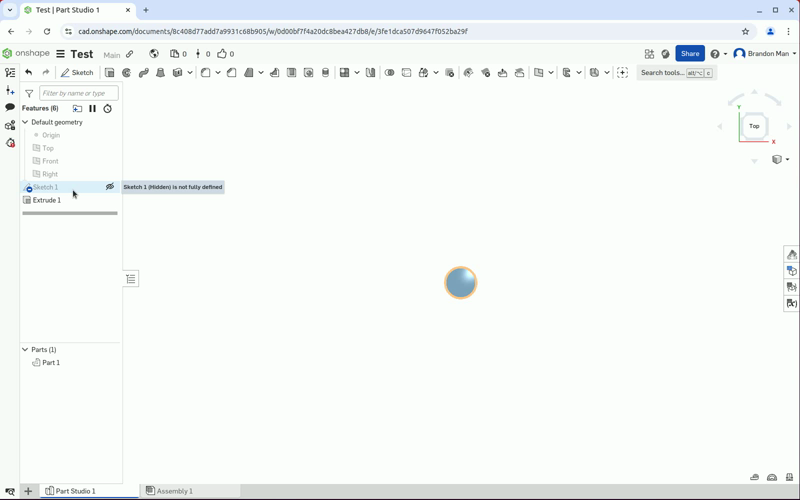
click(73, 189)
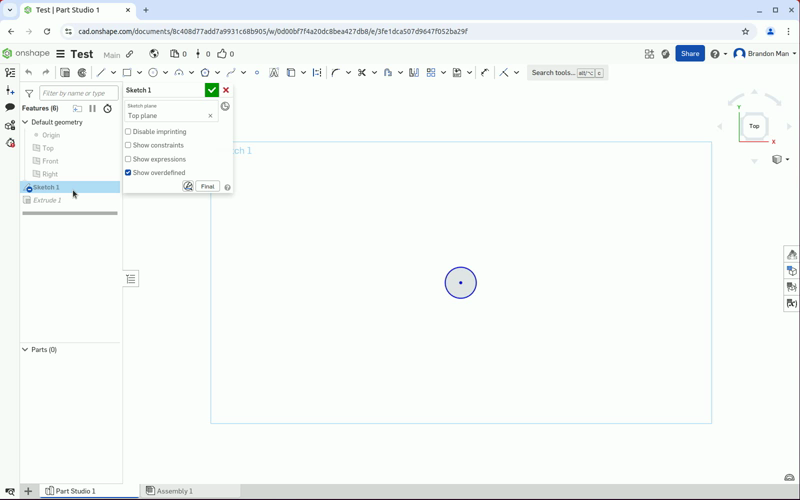
mouse_move(229, 92)
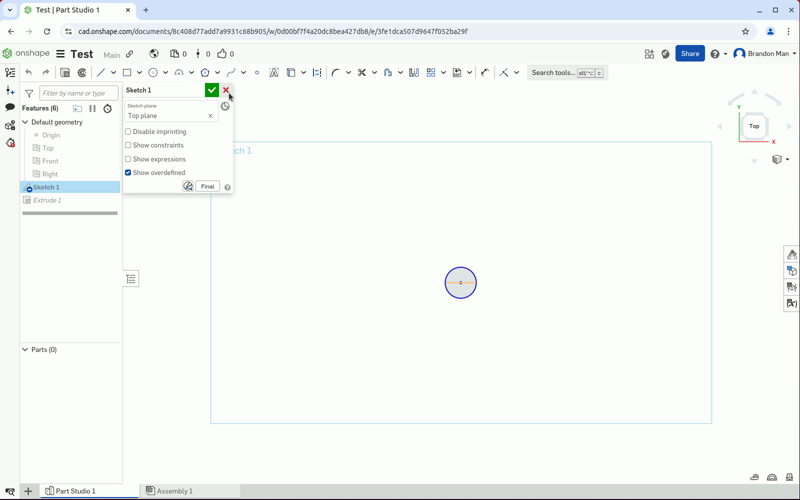
click(229, 92)
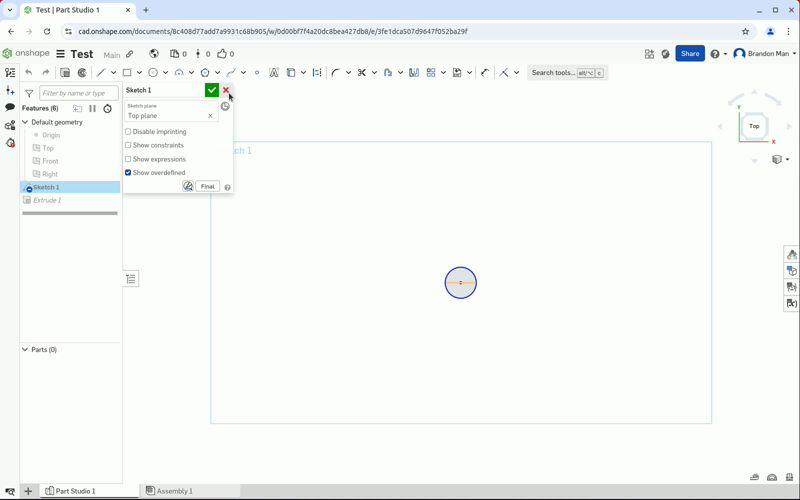
key(shift+s)
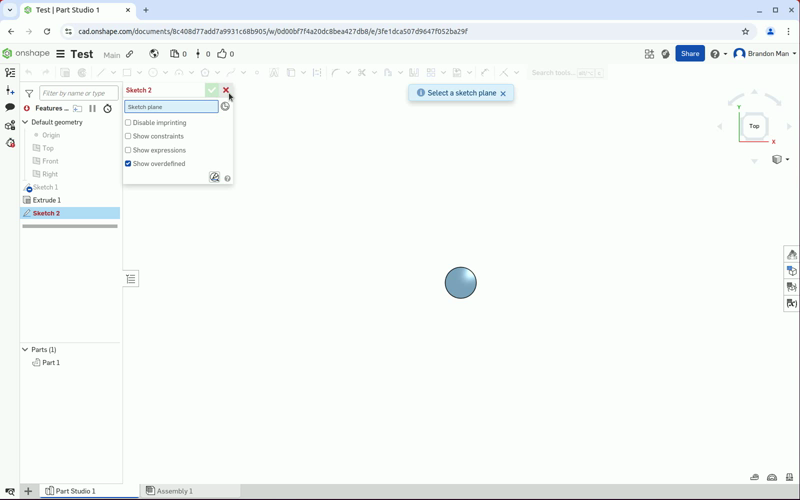
mouse_move(73, 150)
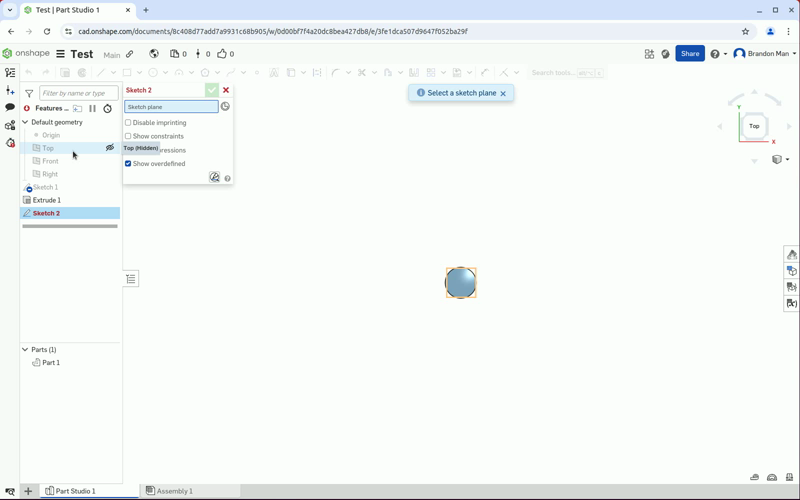
click(73, 150)
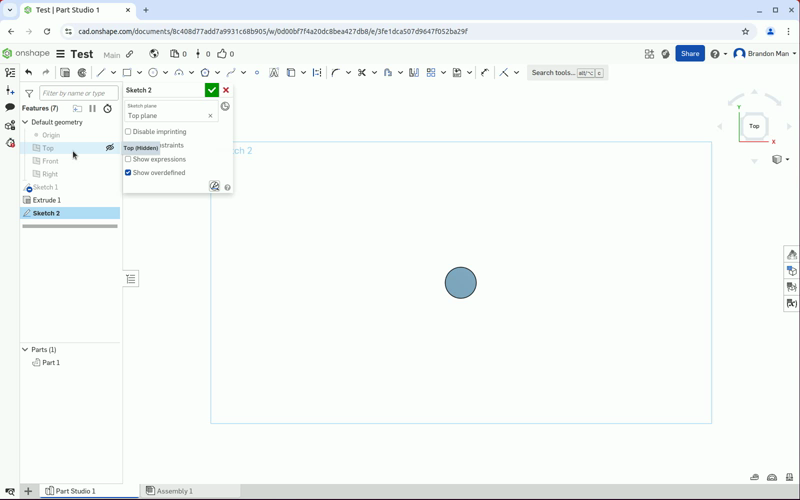
mouse_move(73, 352)
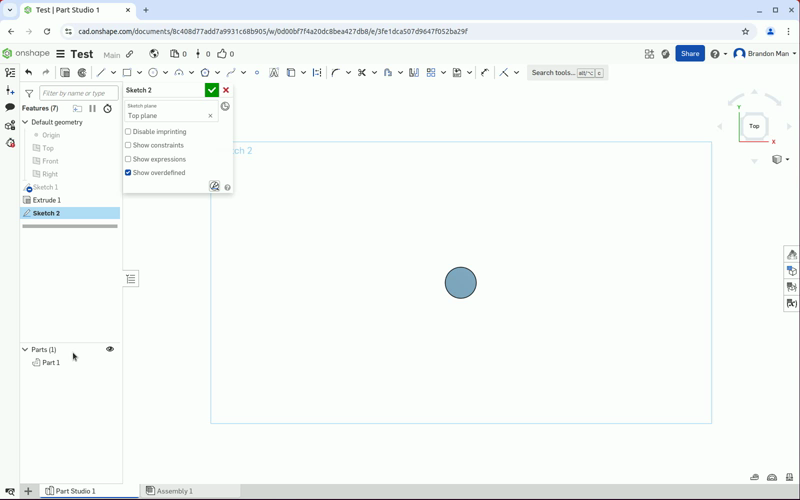
key(y)
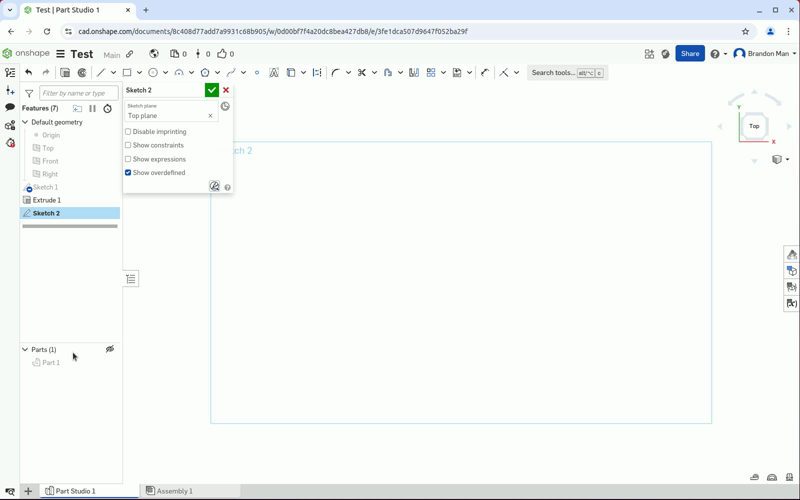
key(l)
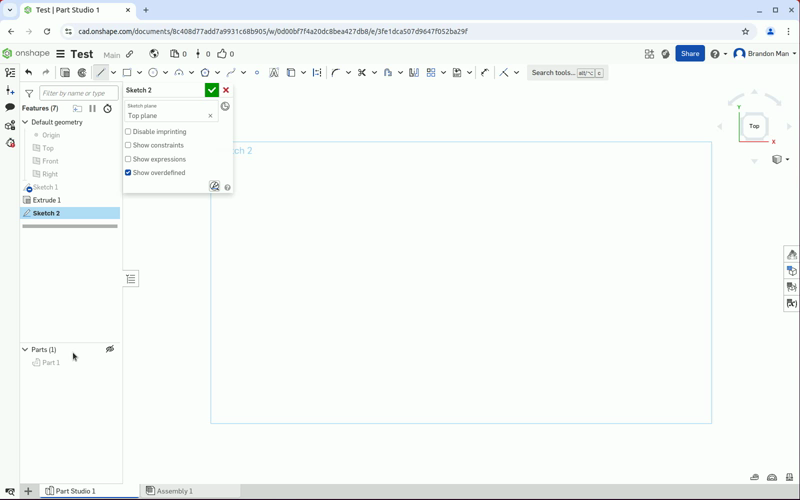
key_down(shift)
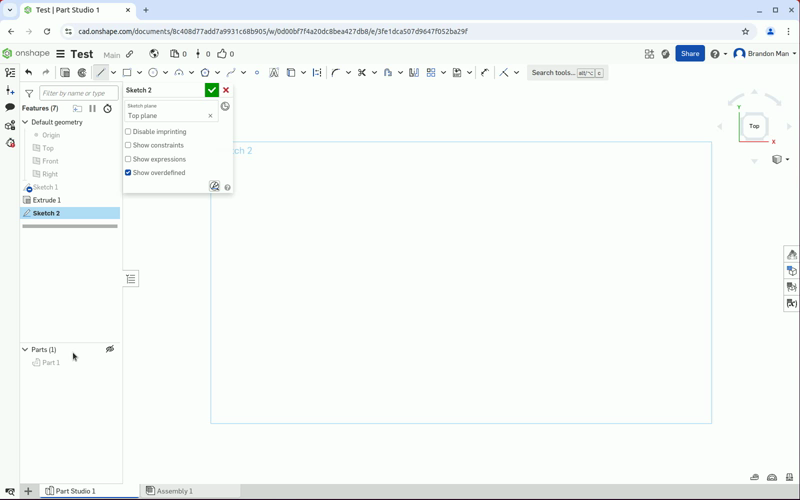
mouse_move(348, 394)
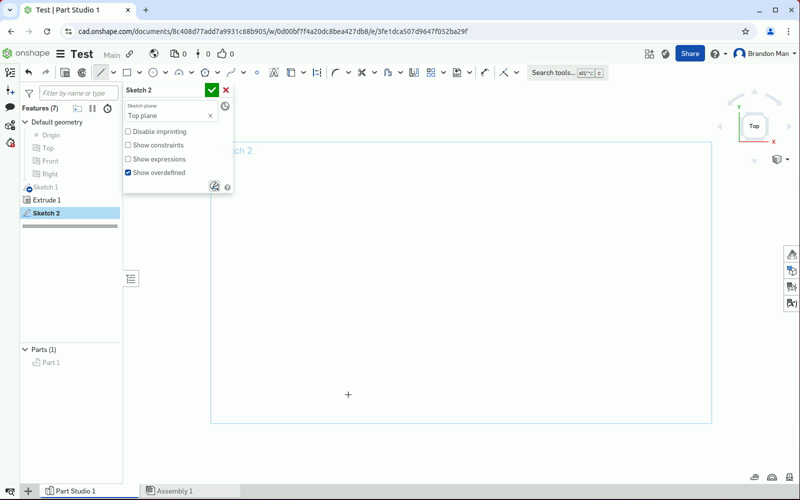
click(348, 394)
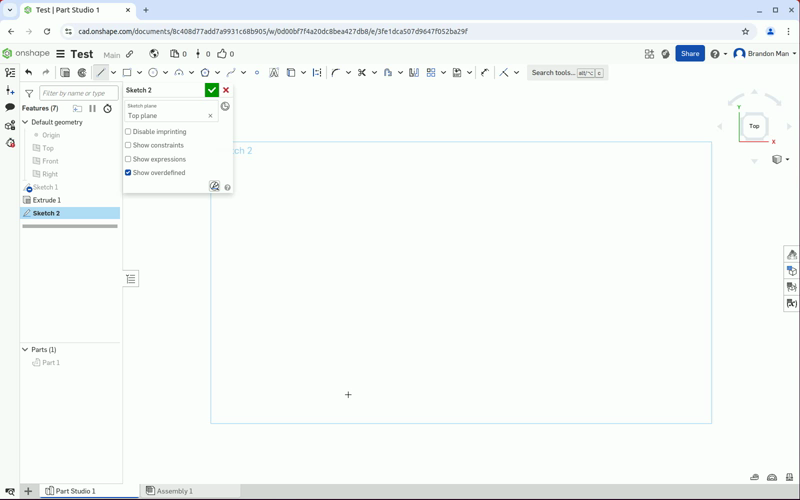
key_up(shift)
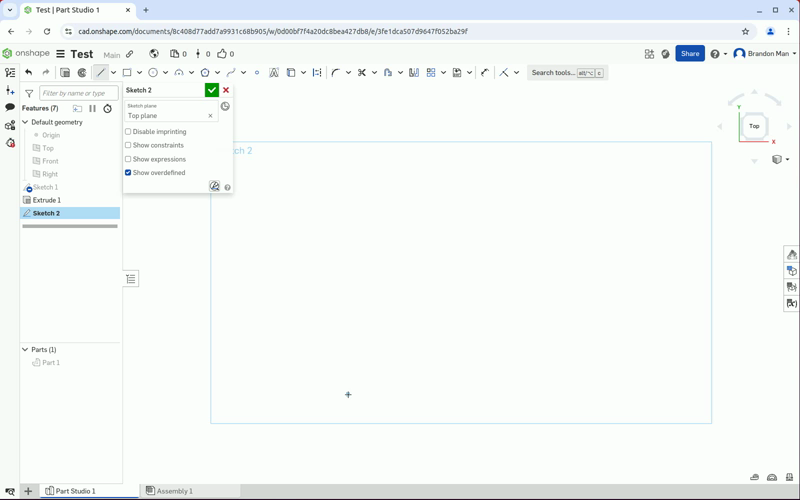
key_down(shift)
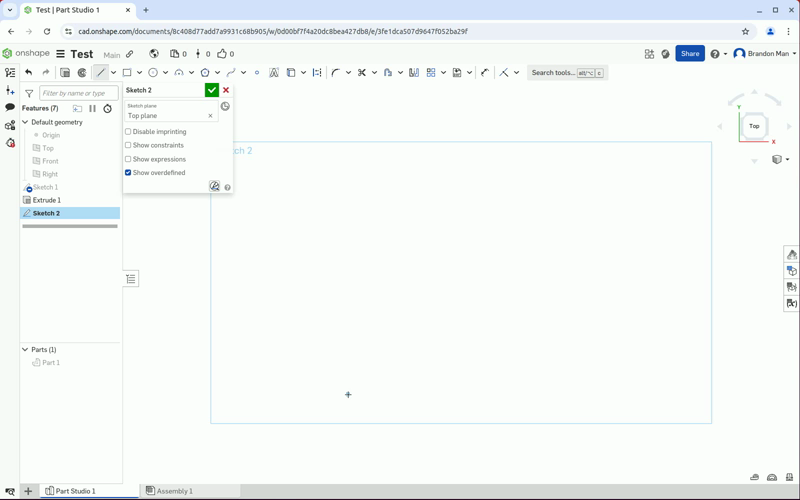
mouse_move(572, 394)
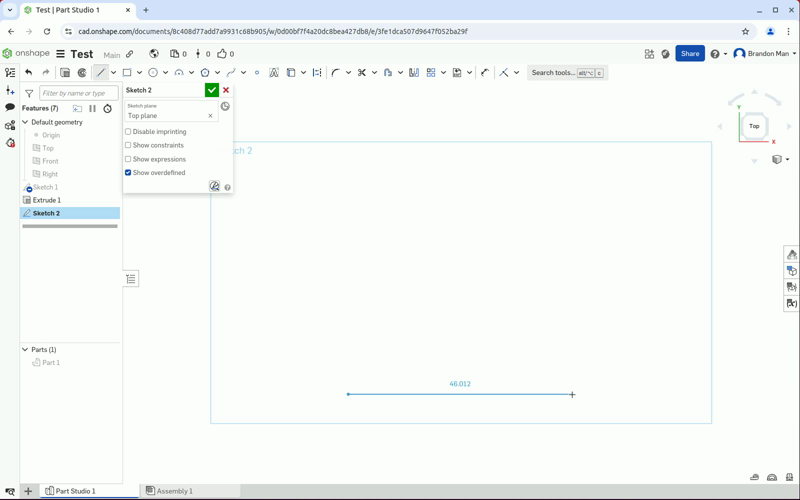
click(572, 394)
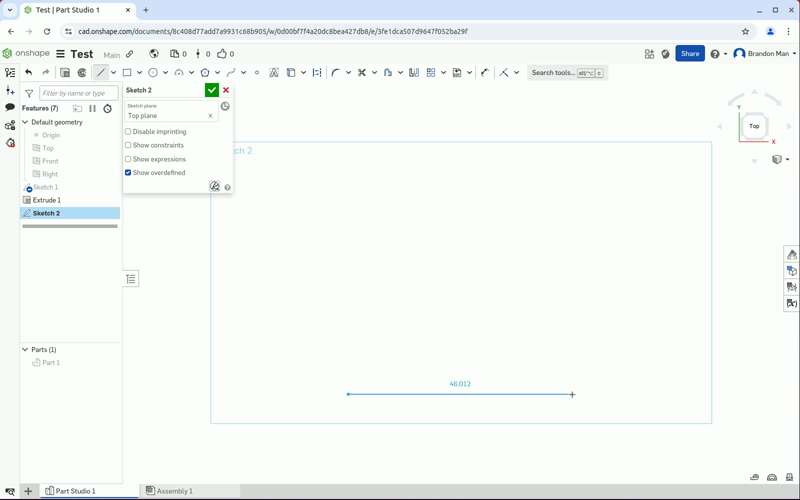
key_up(shift)
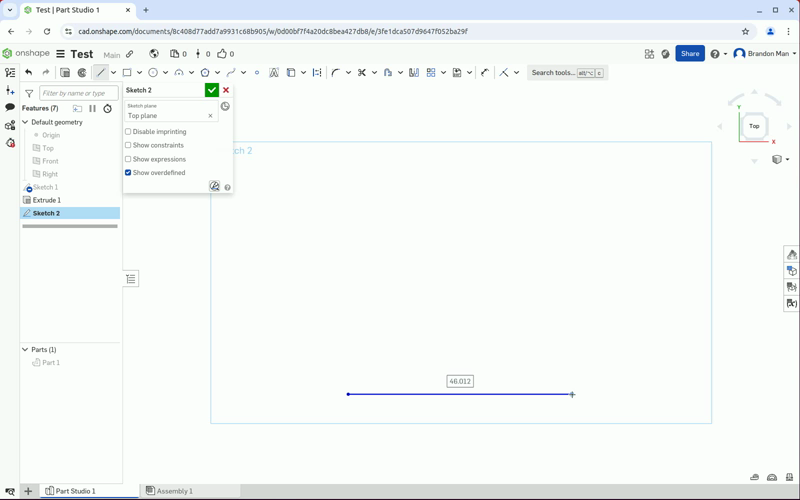
key_down(shift)
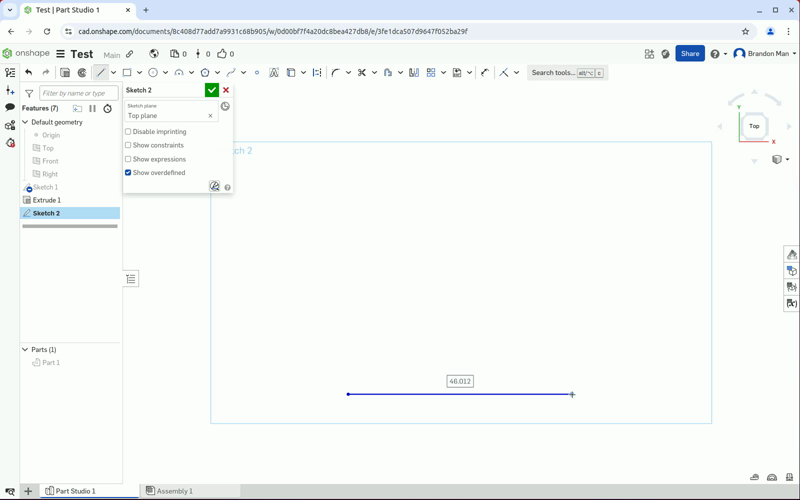
mouse_move(572, 172)
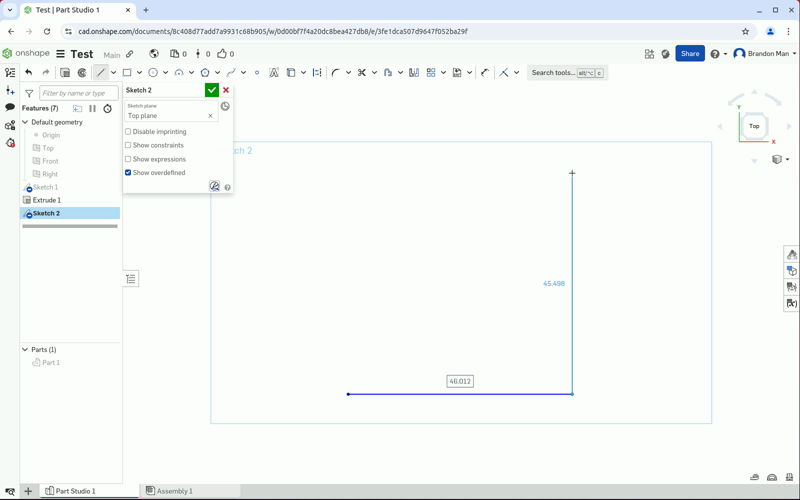
click(572, 172)
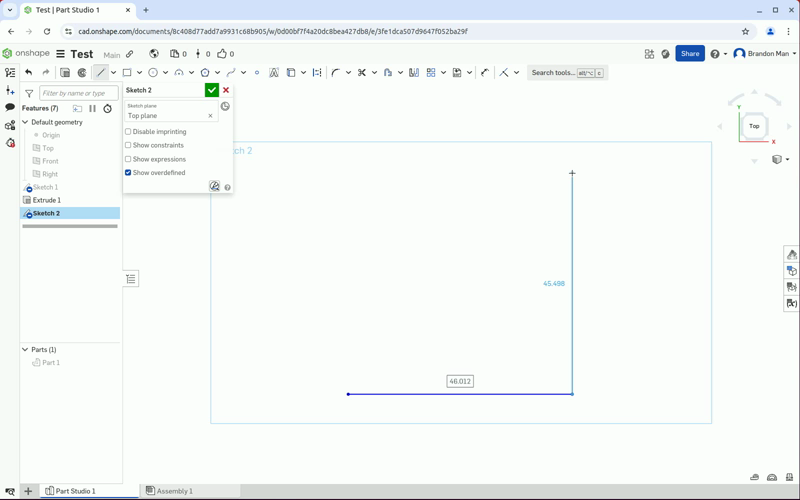
key_up(shift)
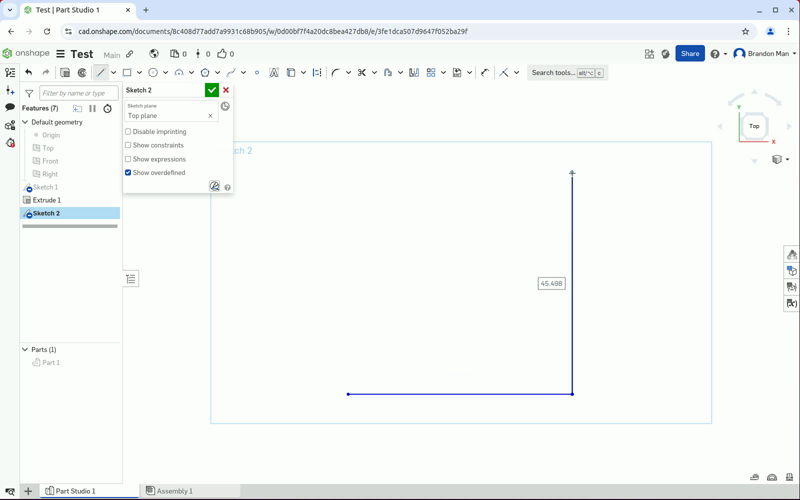
key_down(shift)
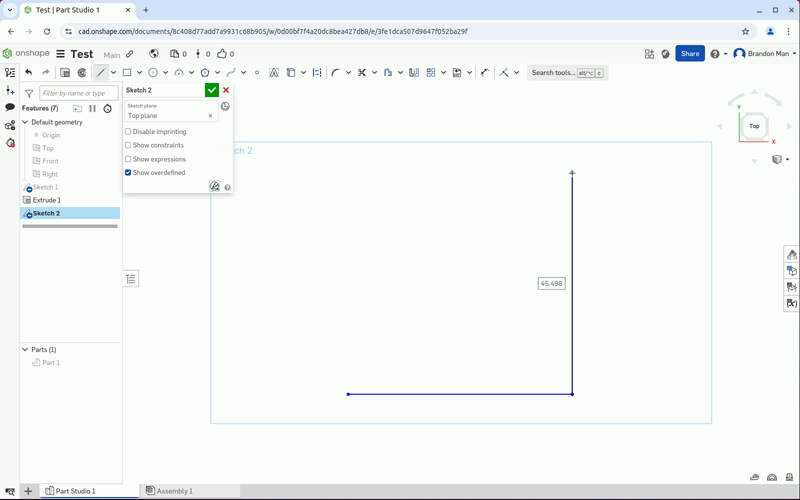
mouse_move(348, 172)
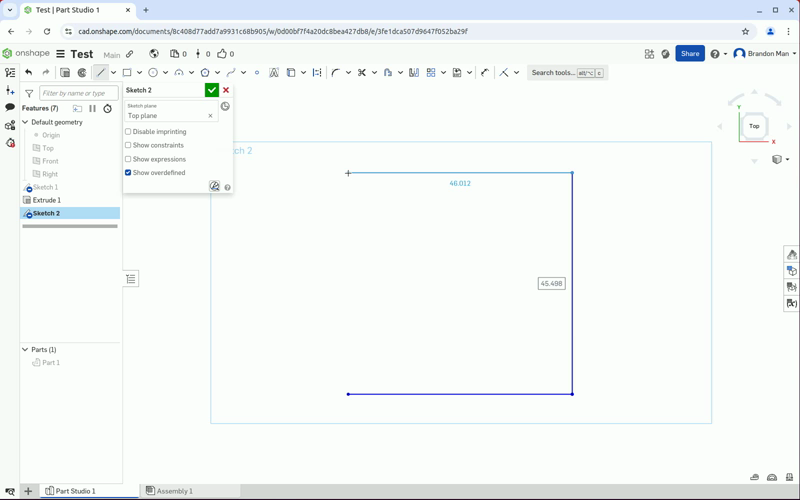
click(348, 172)
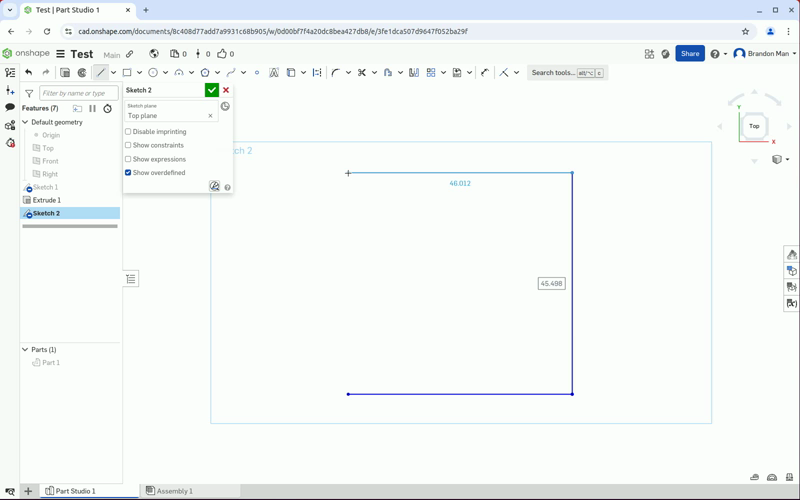
key_up(shift)
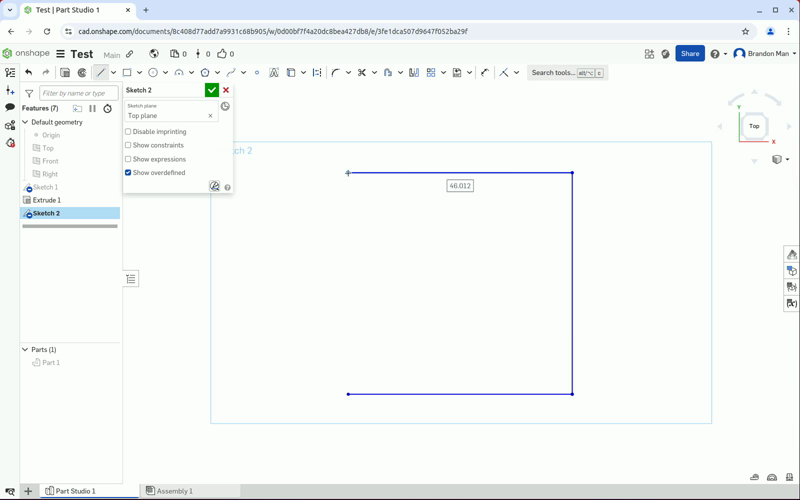
key_down(shift)
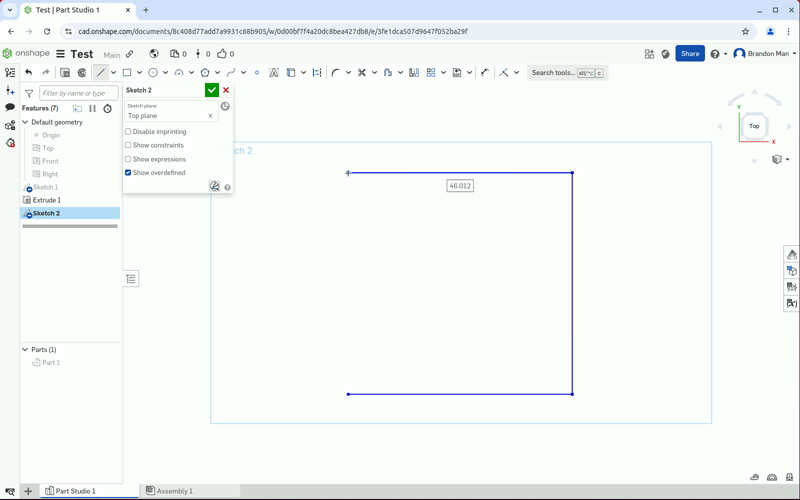
mouse_move(348, 394)
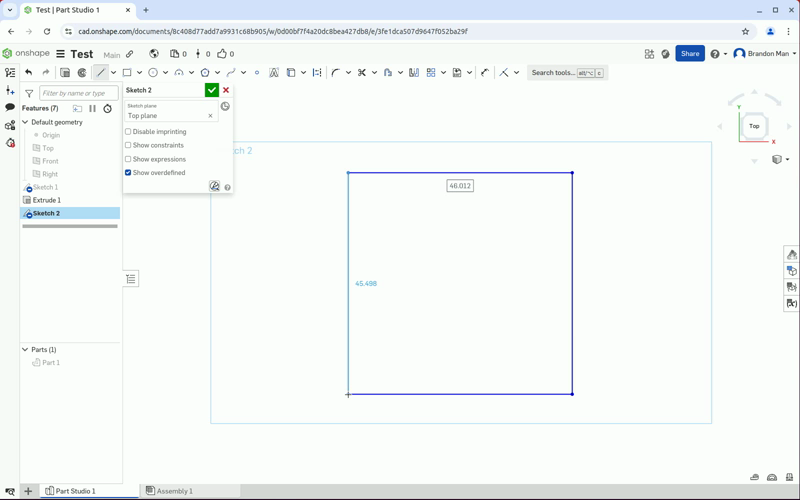
key_up(shift)
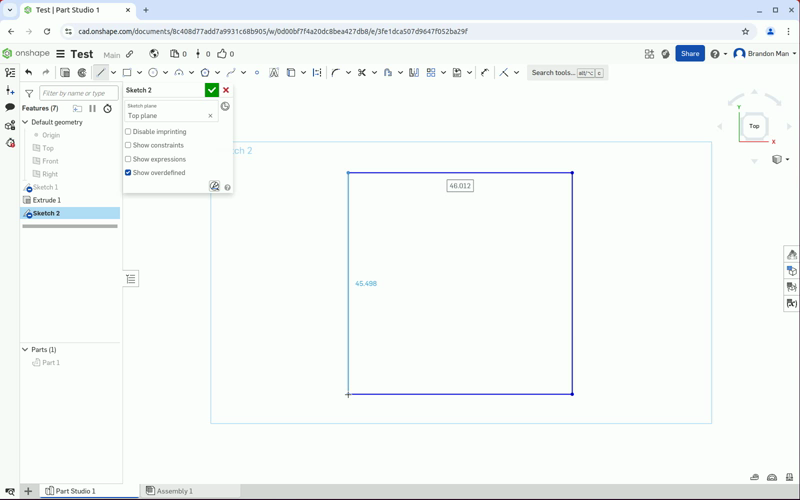
click(348, 394)
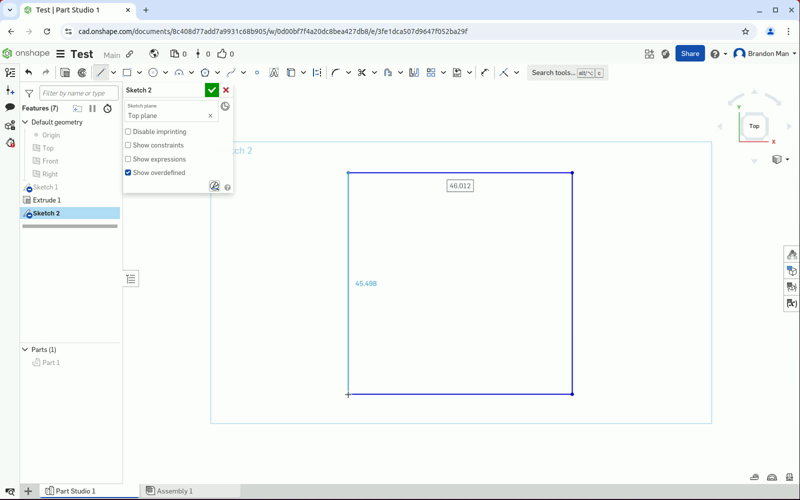
key(esc)
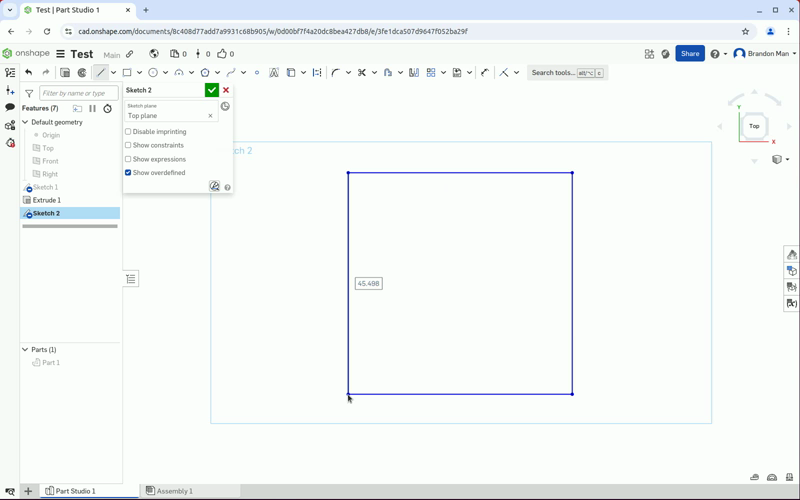
mouse_move(406, 275)
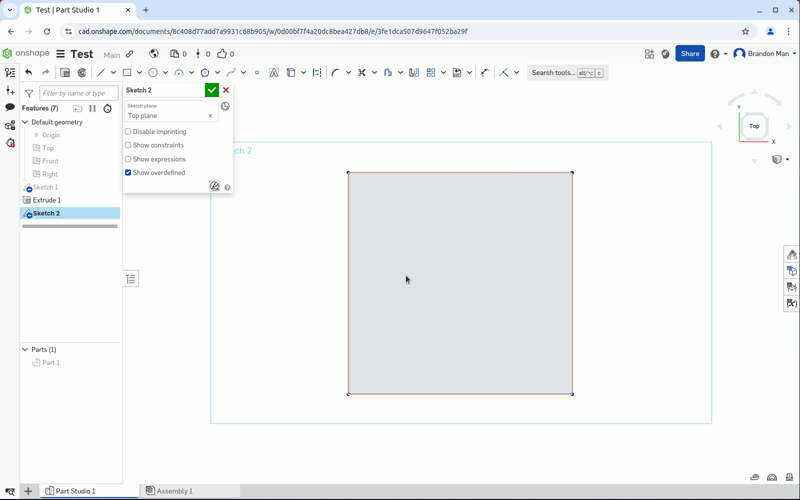
click(406, 275)
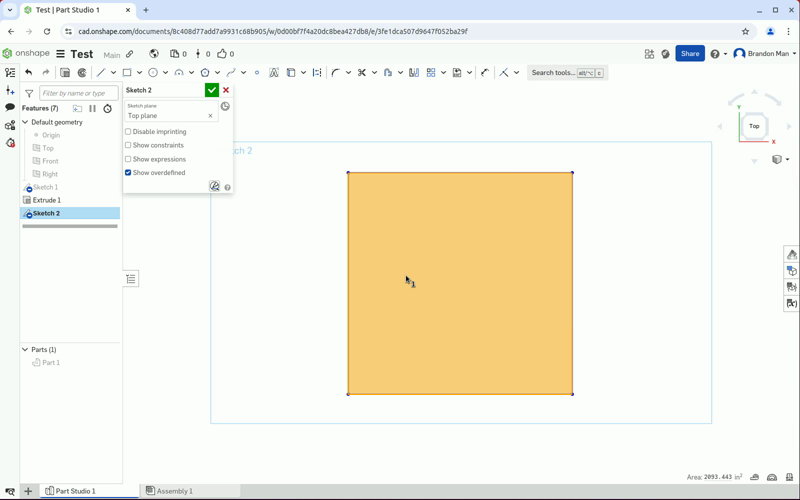
mouse_move(73, 352)
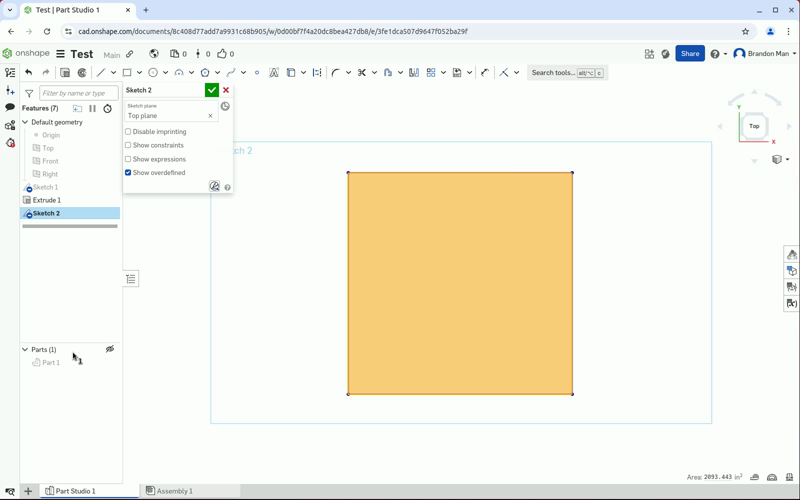
key(shift+y)
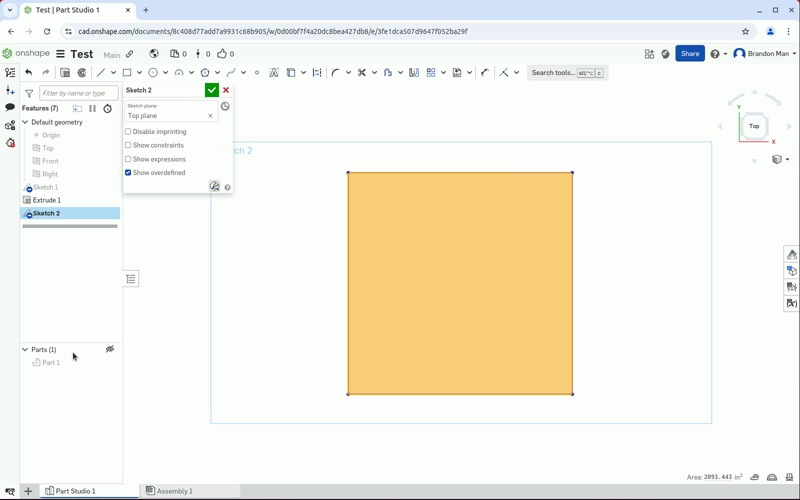
key(shift+e)
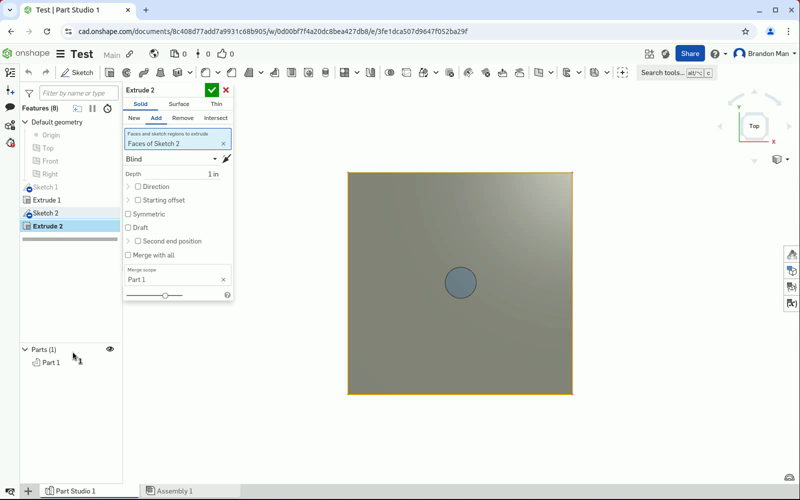
mouse_move(143, 106)
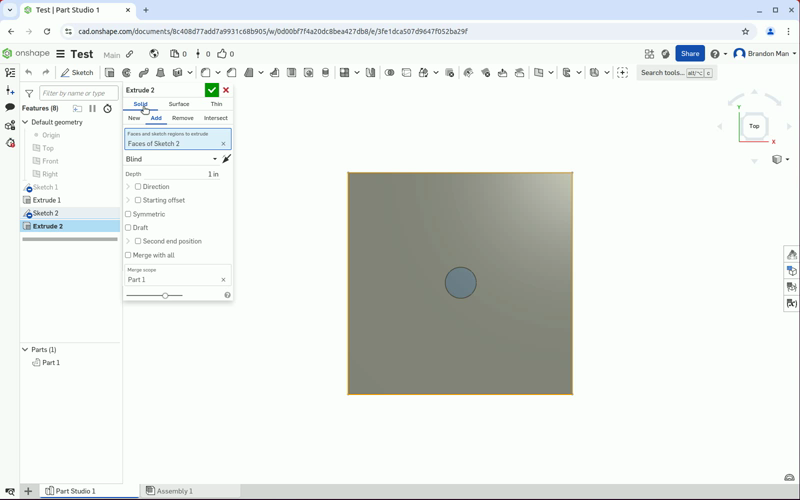
click(143, 106)
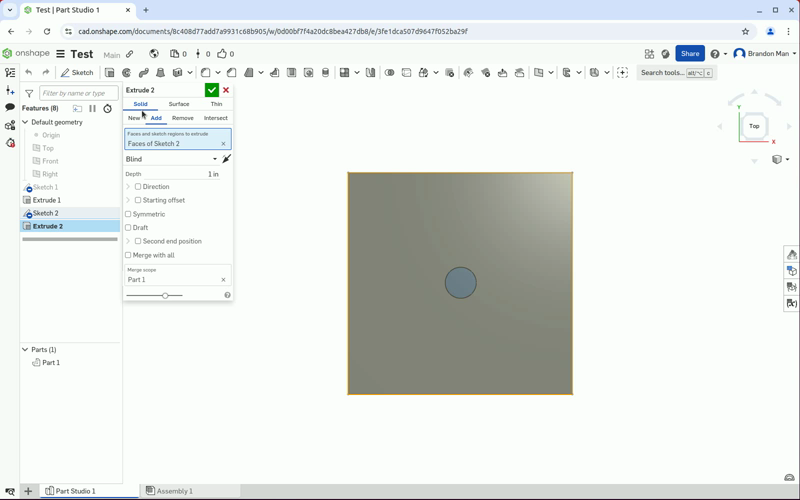
mouse_move(137, 120)
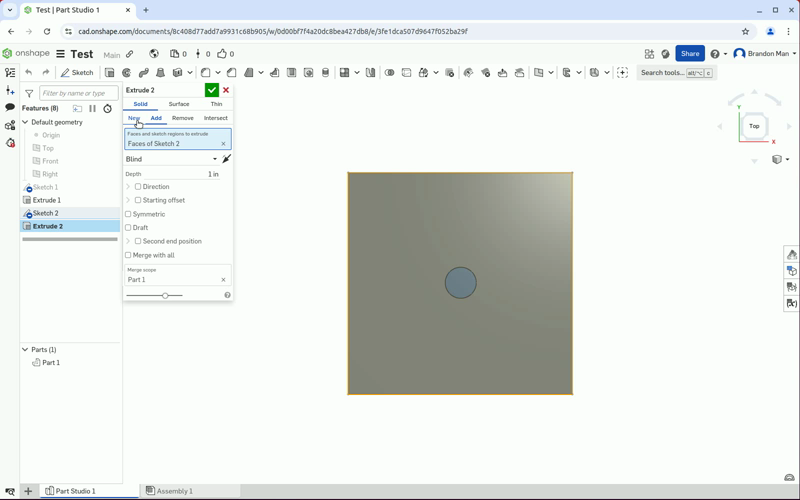
click(137, 120)
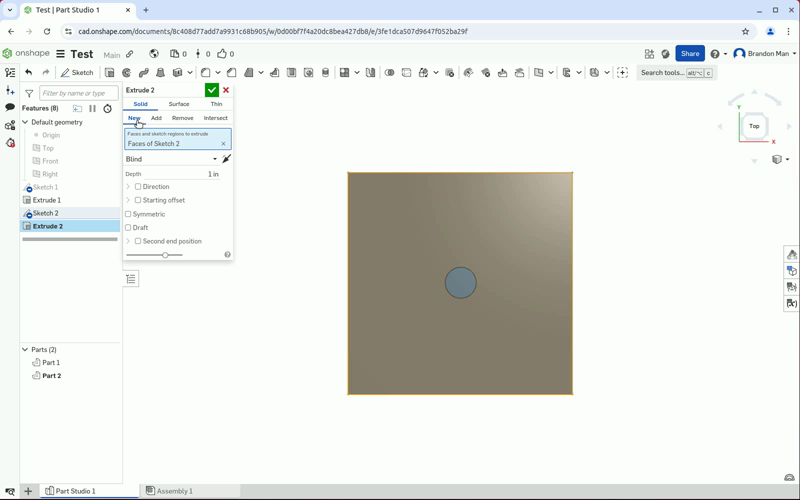
key(tab, 4)
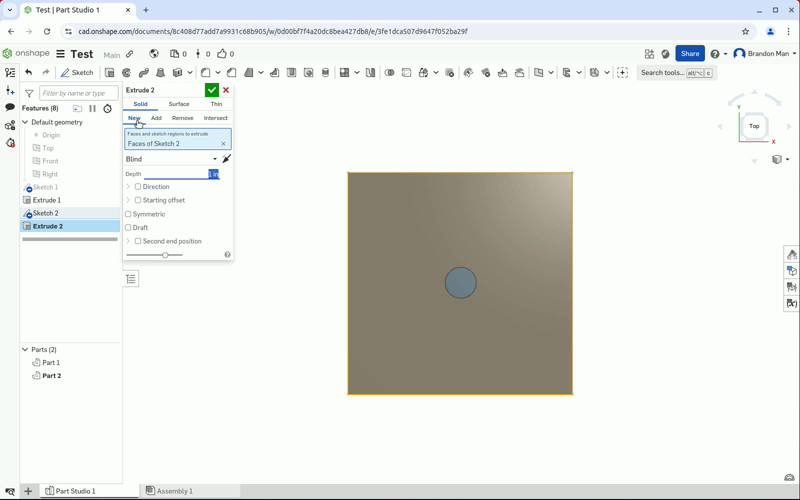
text(-4.092)
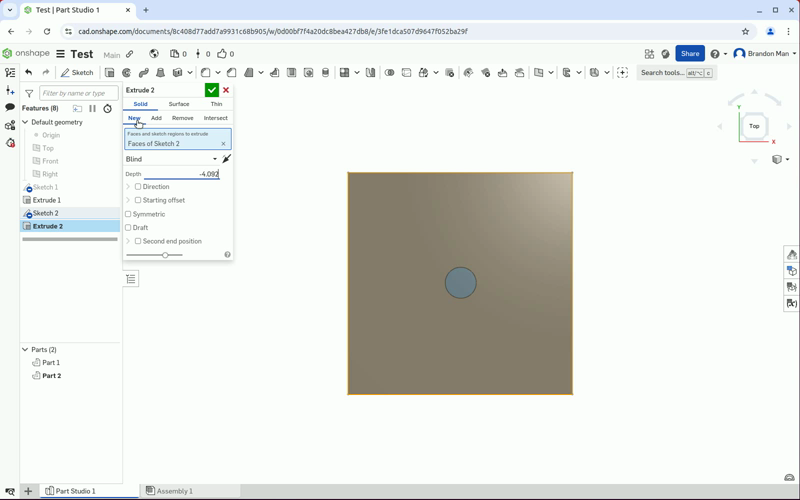
key(enter)
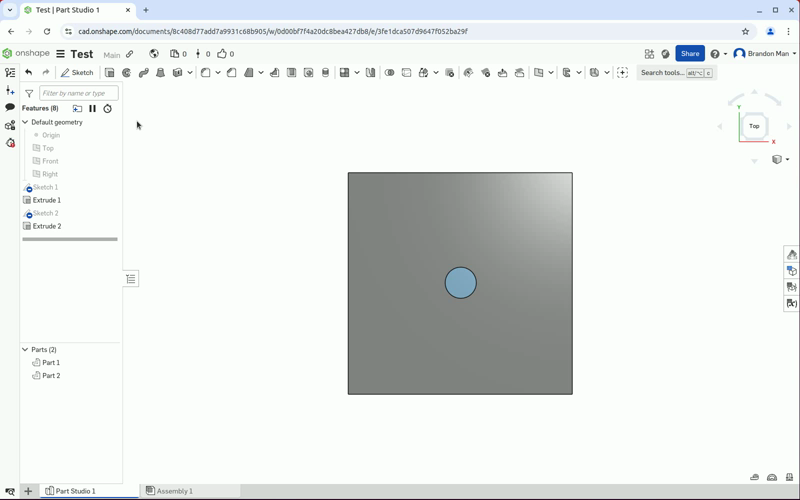
key(shift+h)
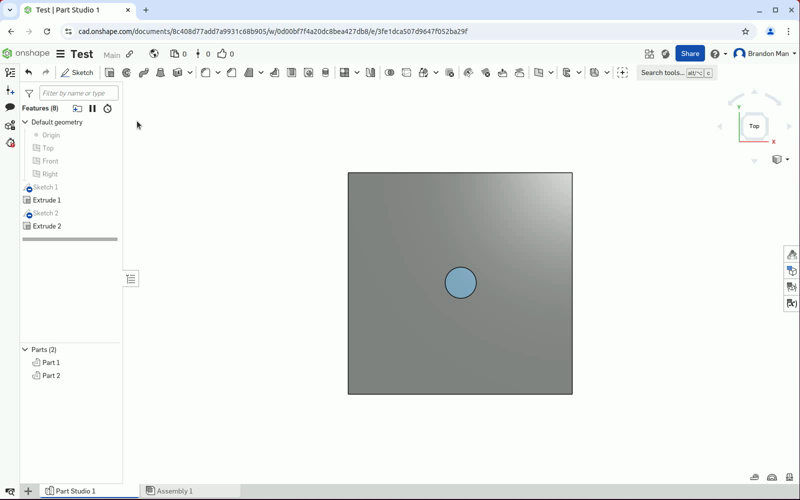
key(shift+h)
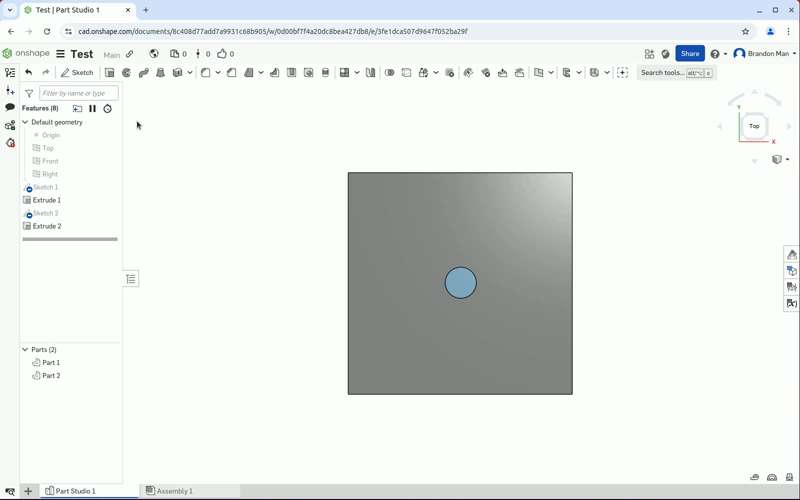
mouse_move(73, 189)
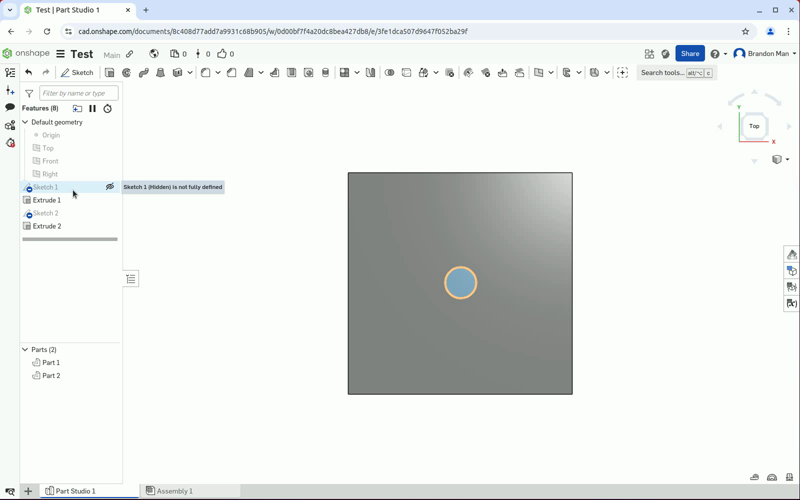
click(73, 189)
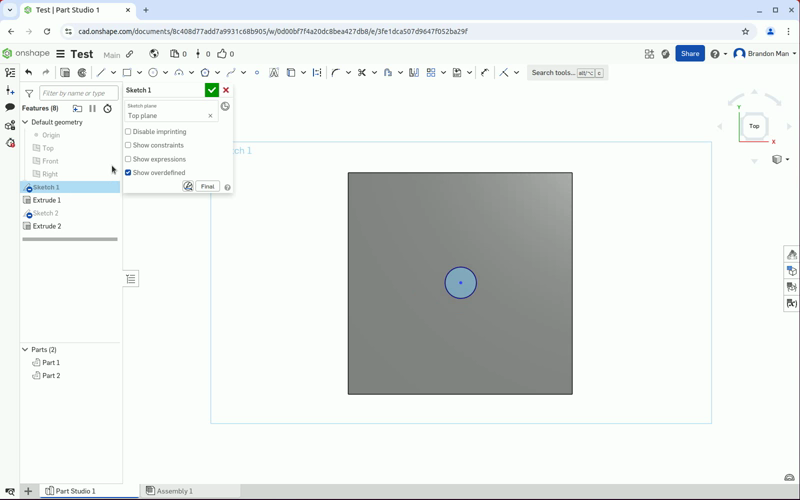
mouse_move(229, 92)
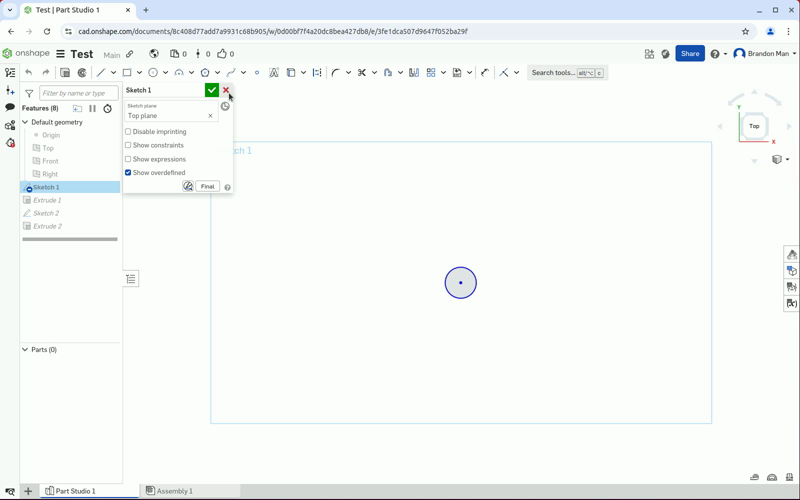
click(229, 92)
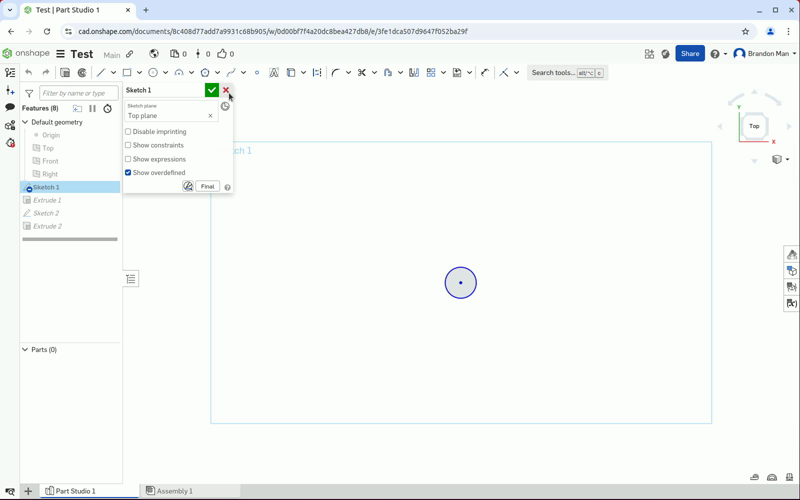
key(shift+s)
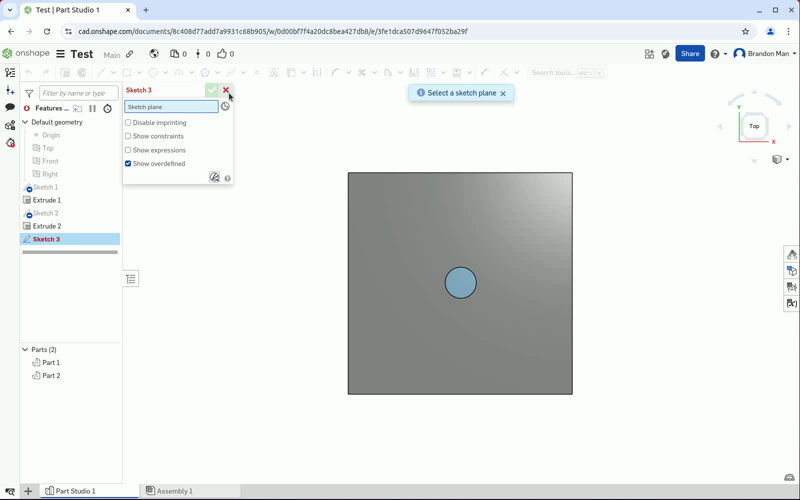
mouse_move(73, 150)
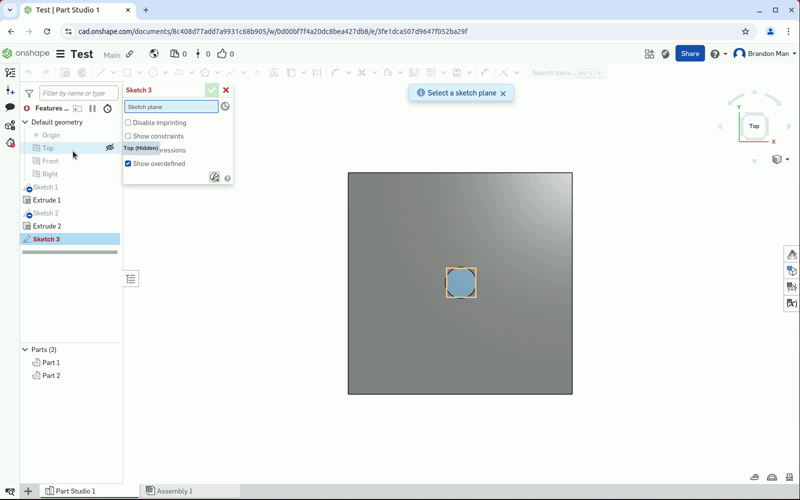
click(73, 150)
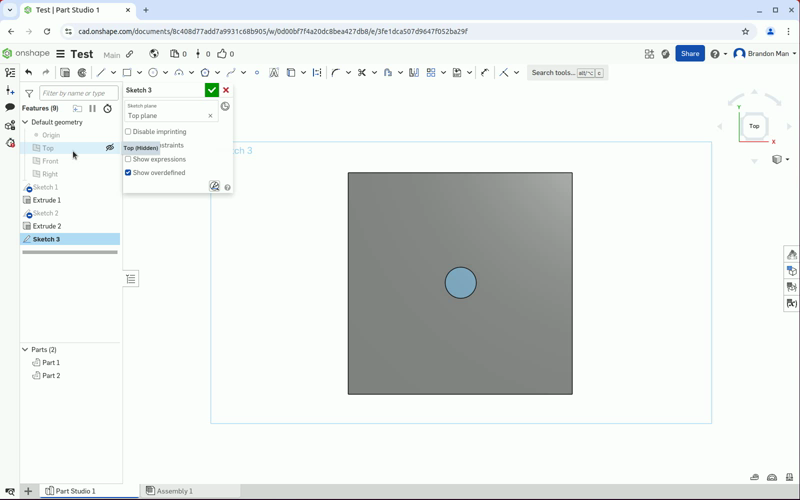
mouse_move(73, 352)
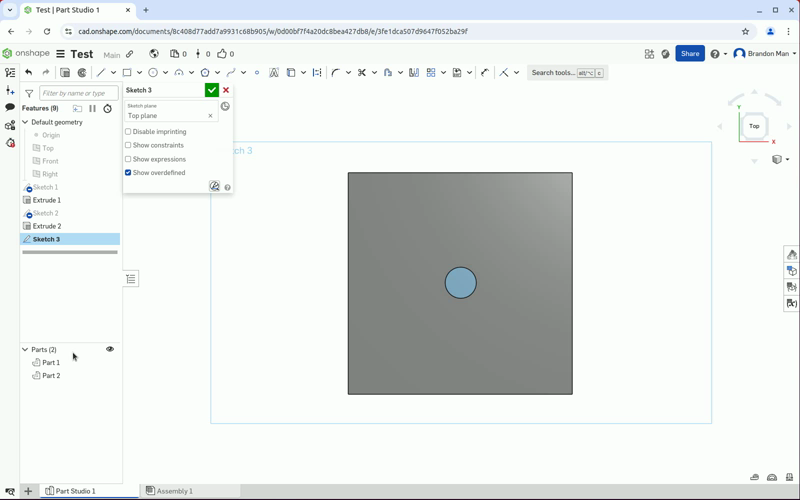
key(y)
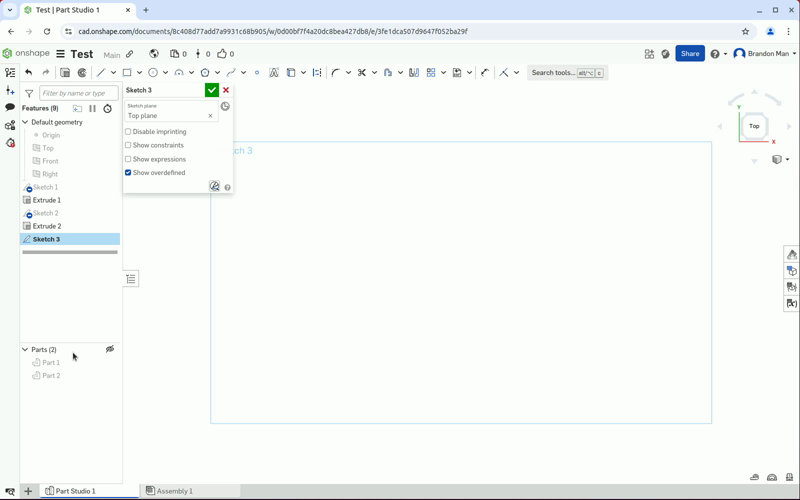
key(c)
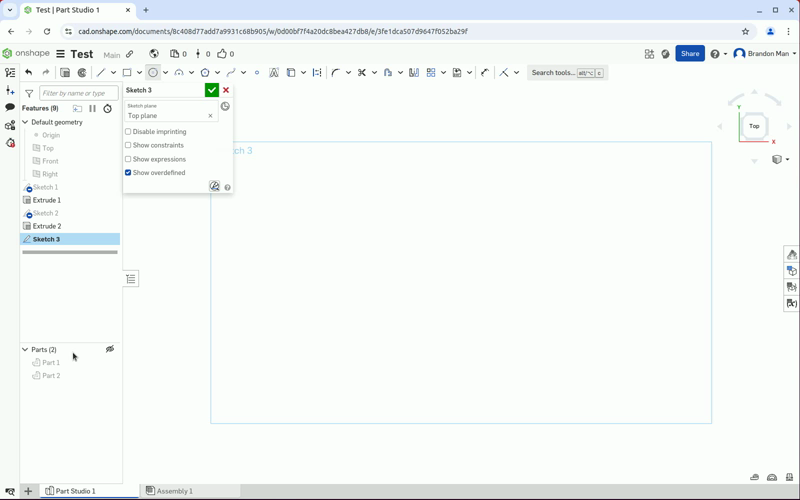
key_down(shift)
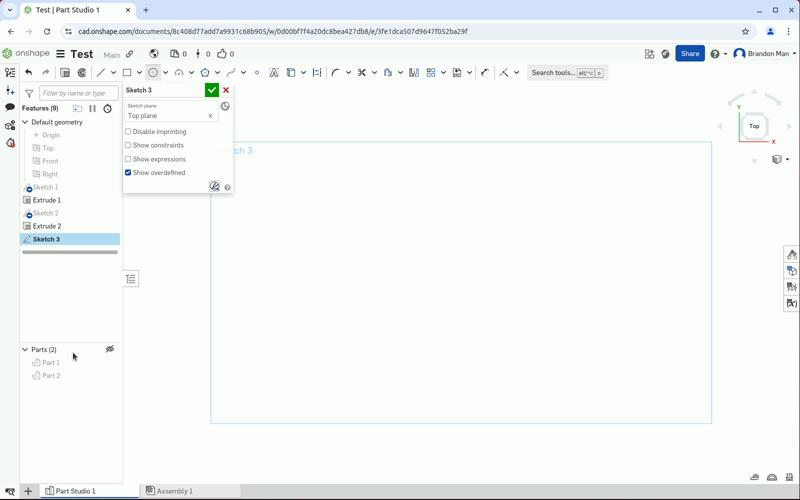
mouse_move(461, 282)
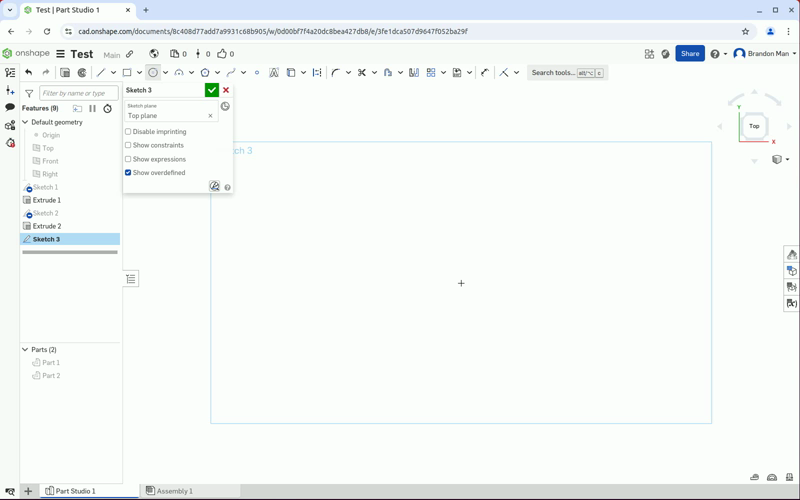
click(461, 282)
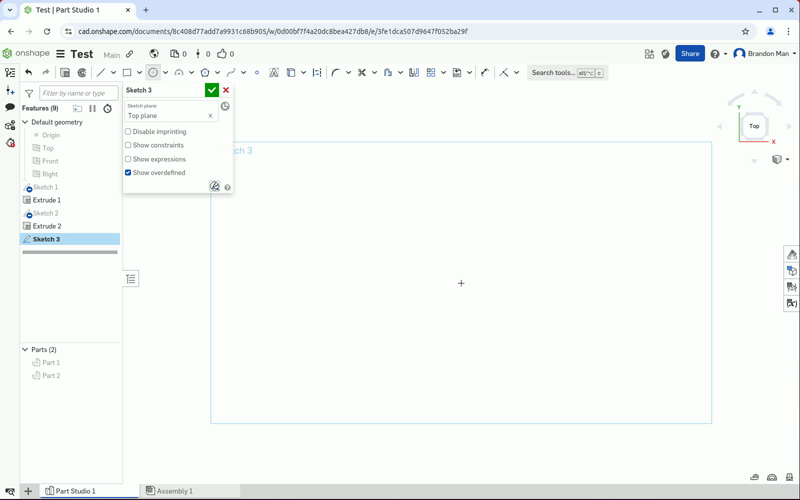
key_up(shift)
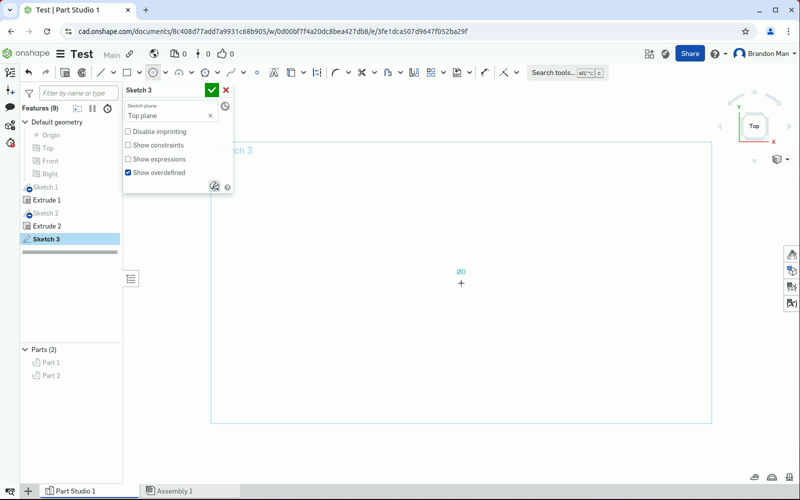
mouse_move(560, 282)
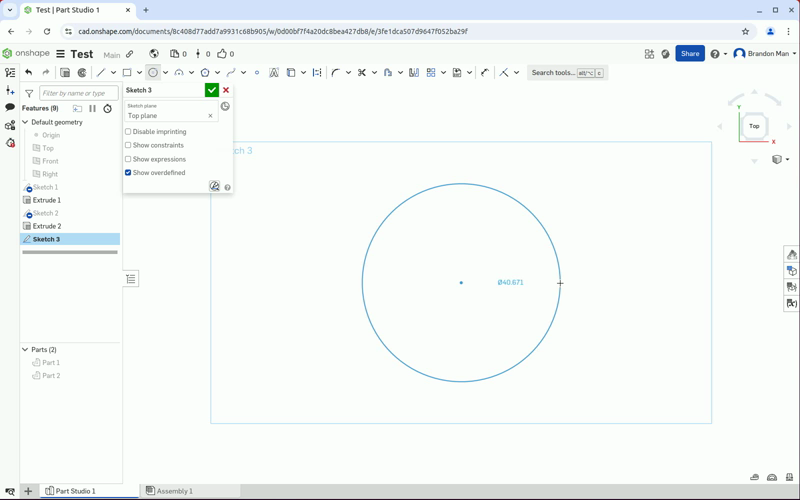
click(560, 282)
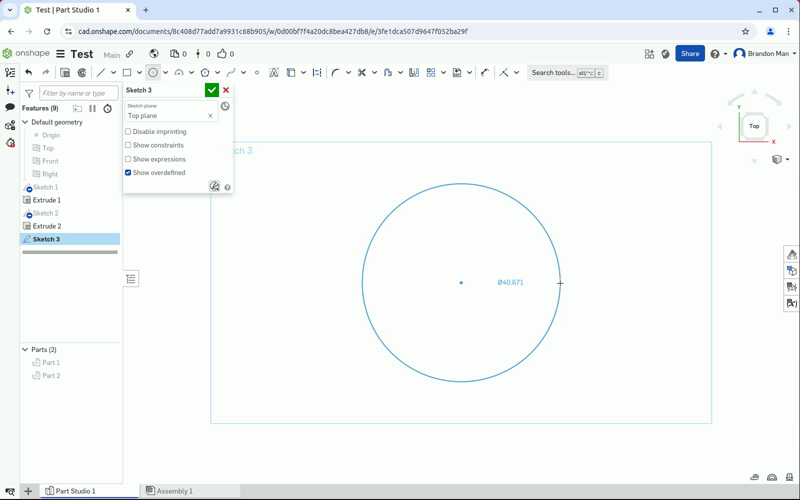
key(esc)
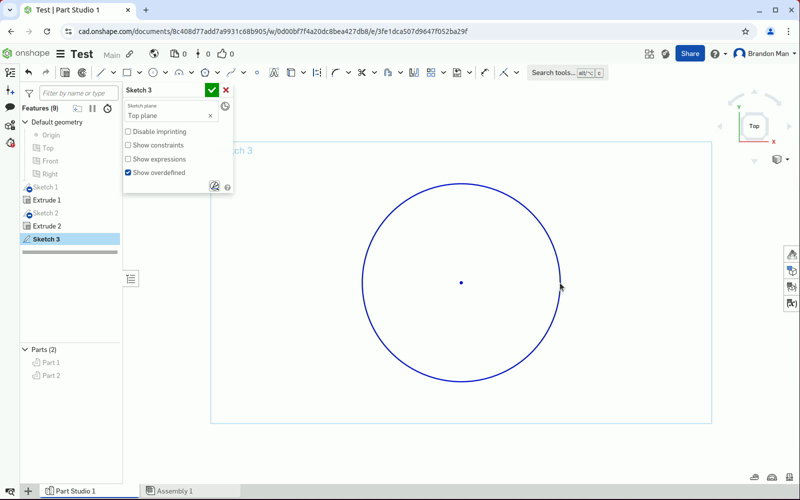
mouse_move(488, 287)
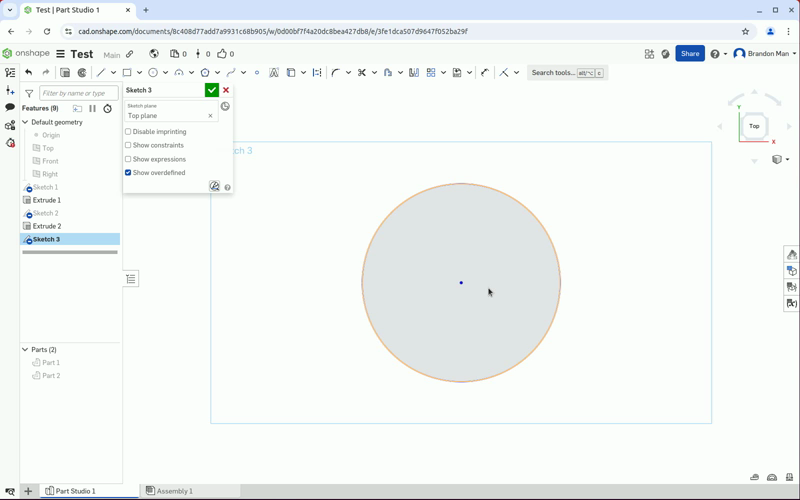
click(488, 287)
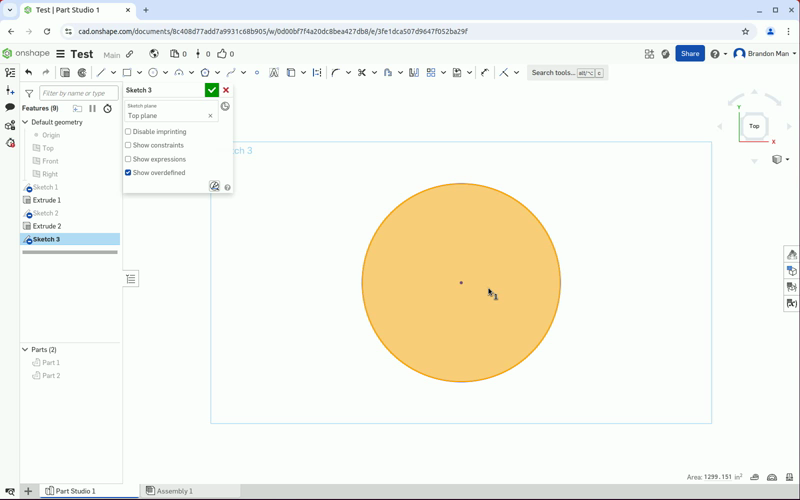
mouse_move(73, 352)
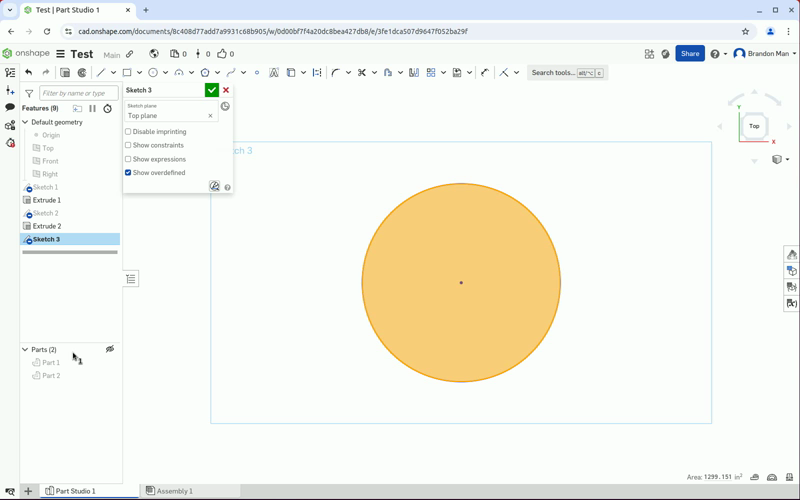
key(shift+y)
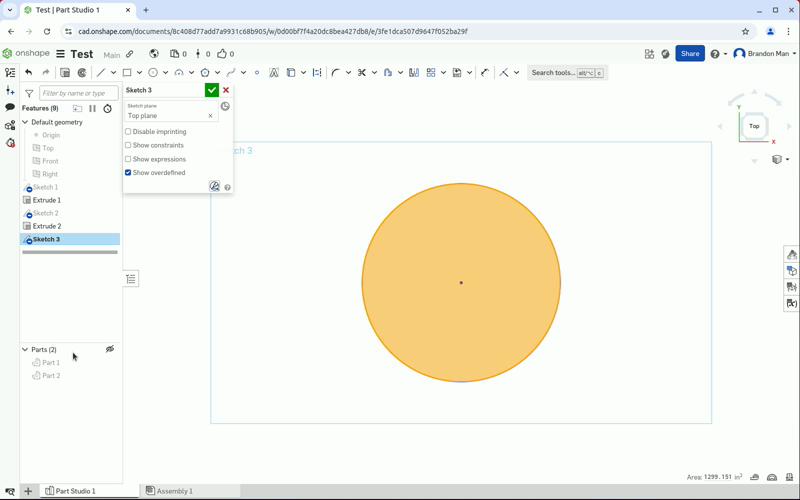
key(shift+e)
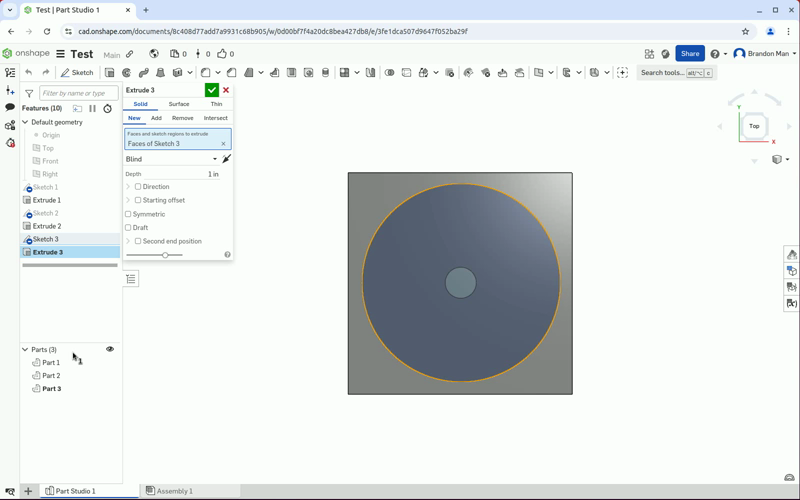
mouse_move(143, 106)
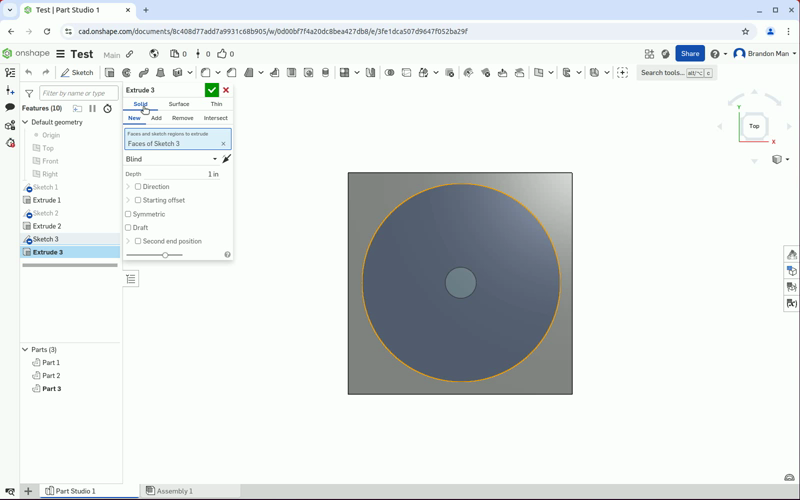
click(143, 106)
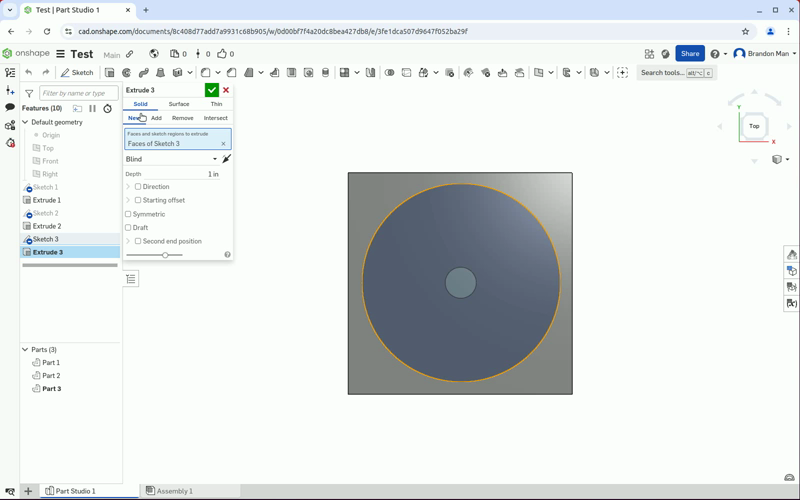
mouse_move(137, 120)
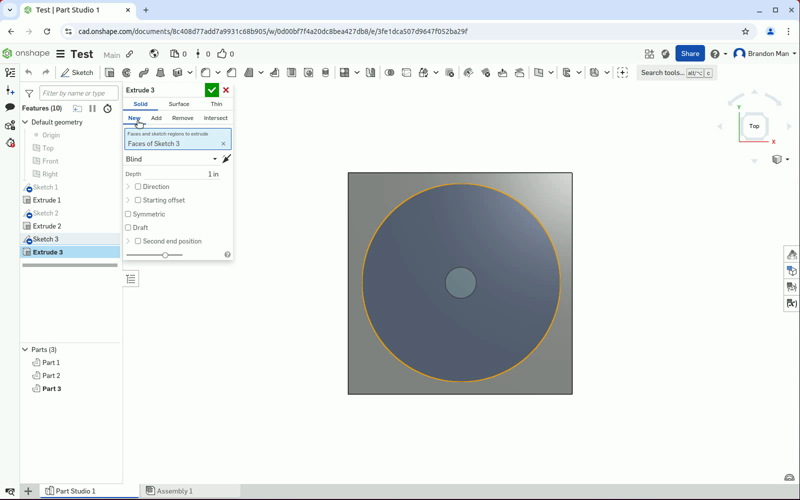
click(137, 120)
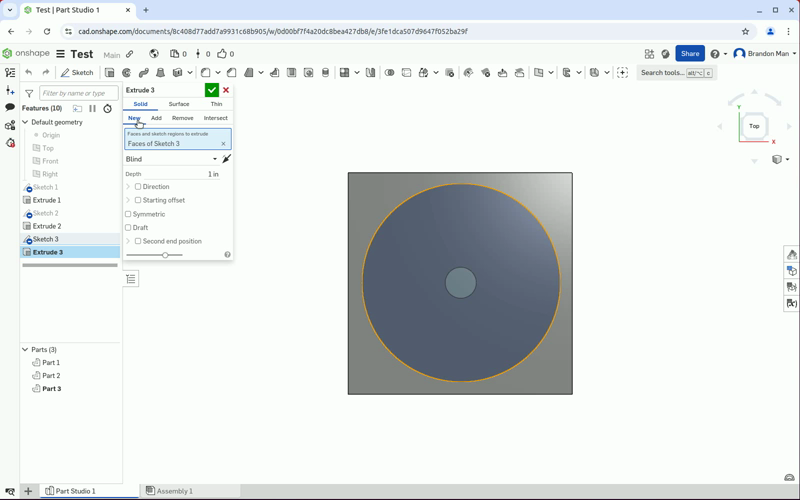
key(tab, 4)
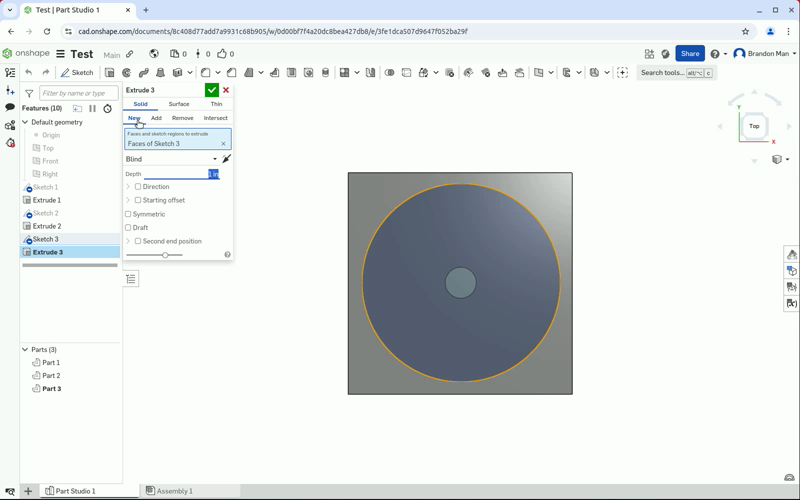
text(8.184)
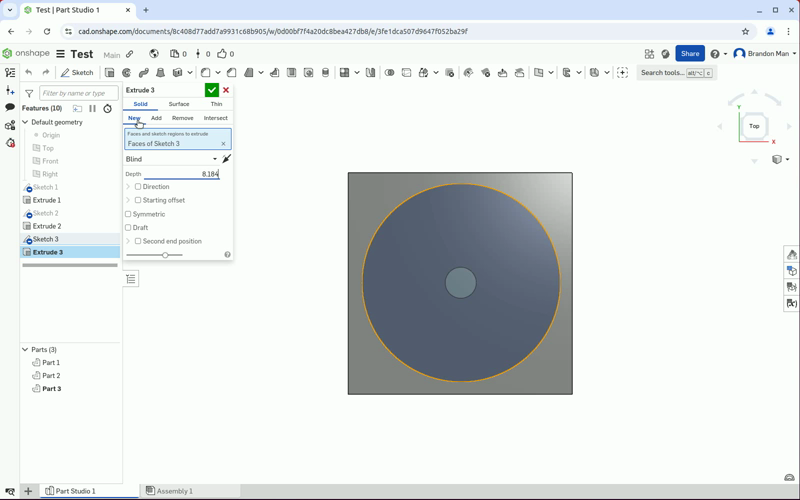
key(enter)
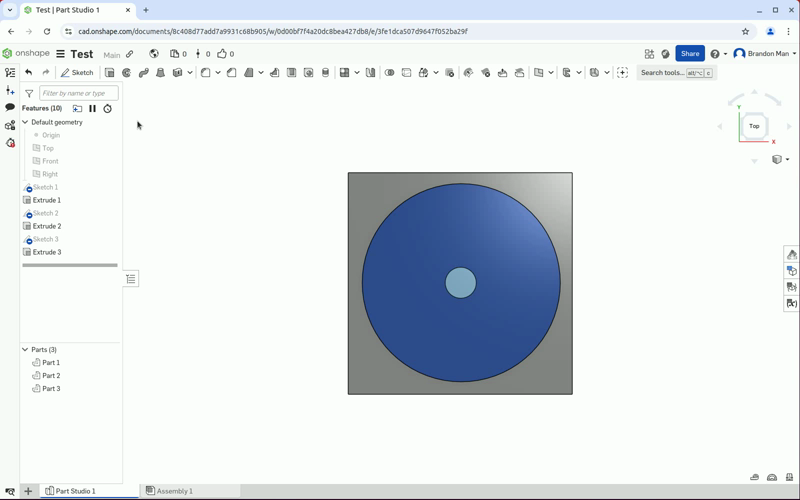
key(shift+h)
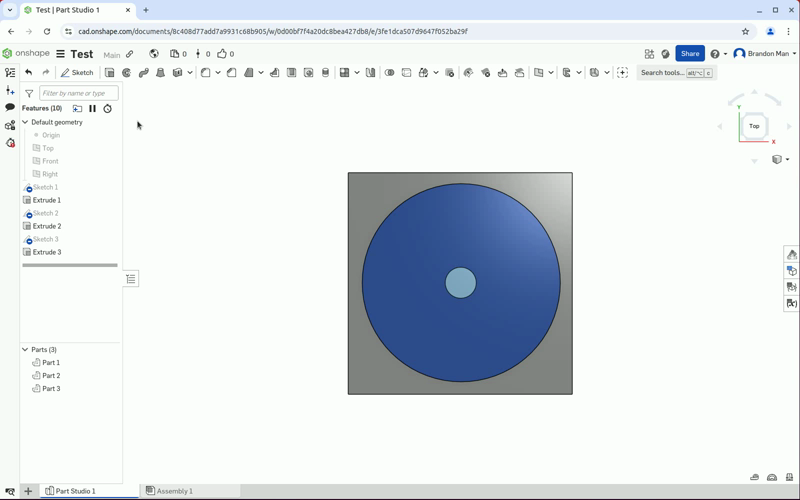
key(shift+h)
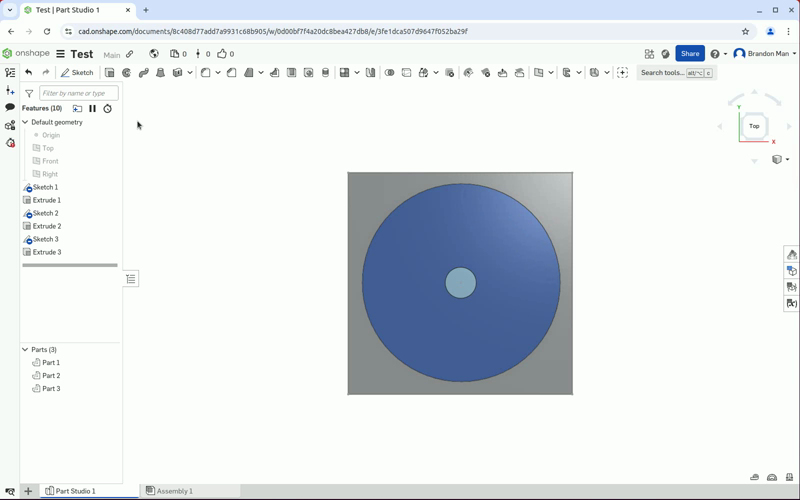
key(shift+7)
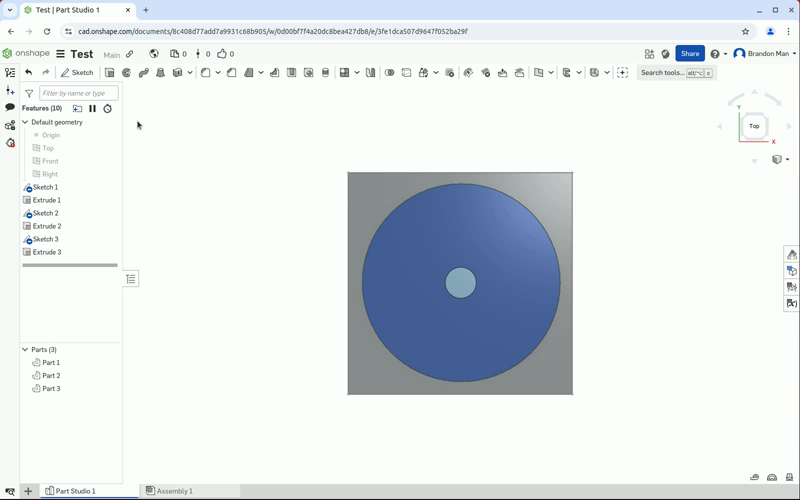
key(up, 3)
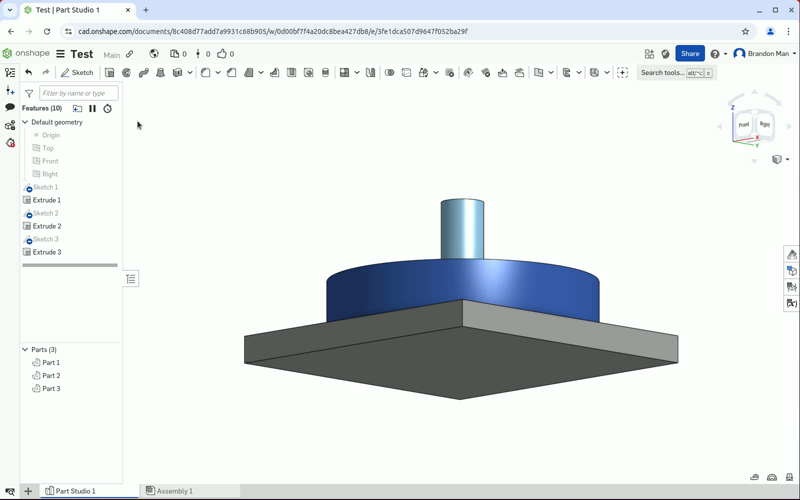
key(left, 3)
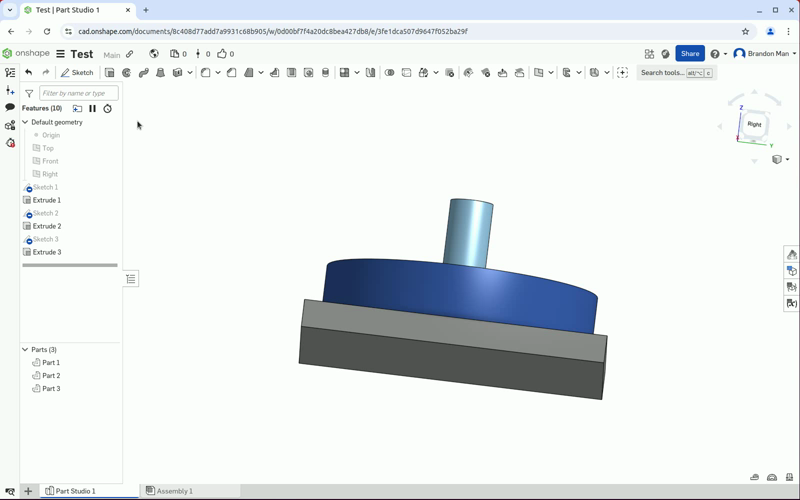
key(right, 3)
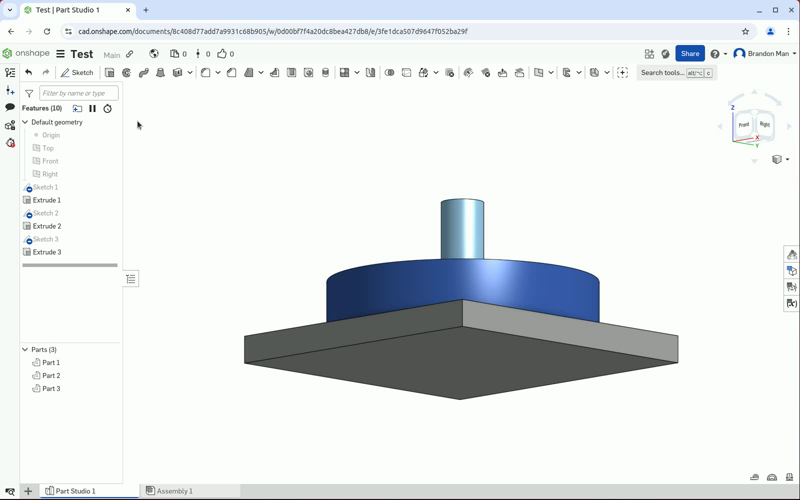
key(down, 3)
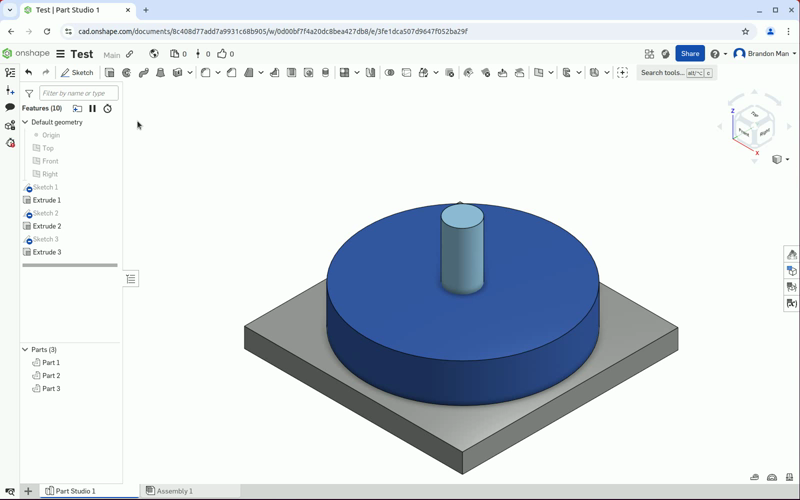
mouse_move(73, 189)
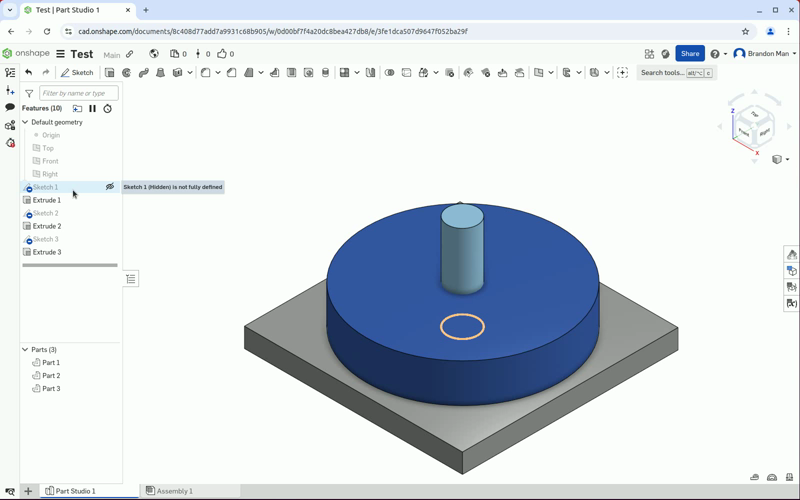
click(73, 189)